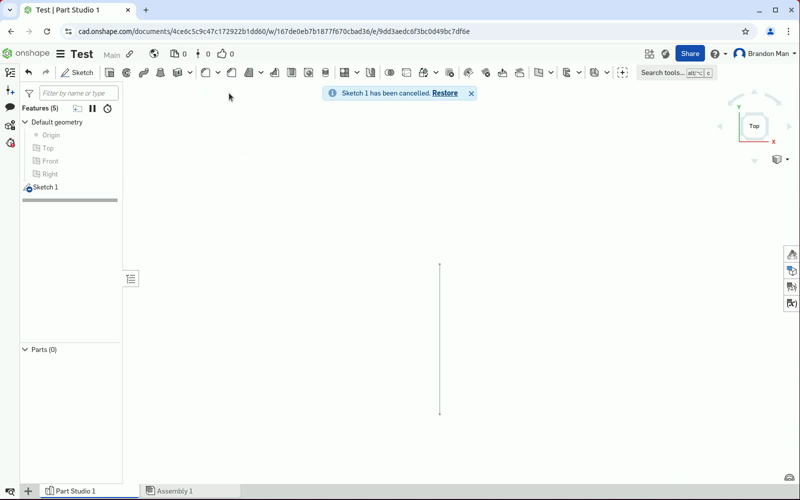
key(shift+h)
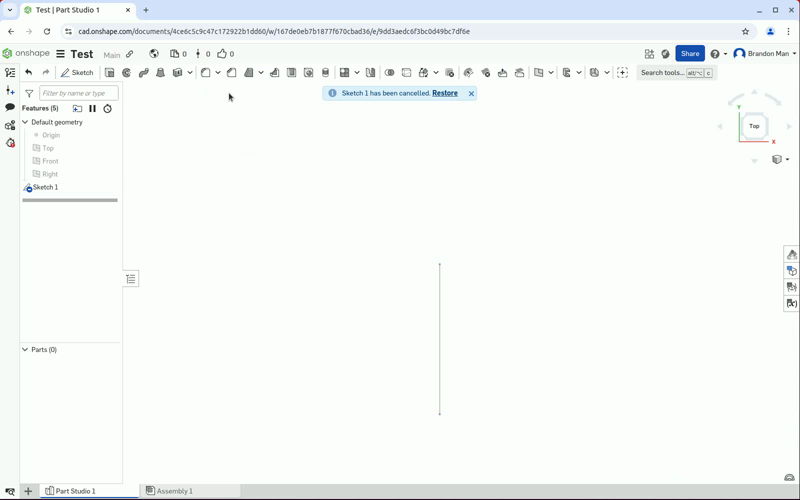
key(shift+s)
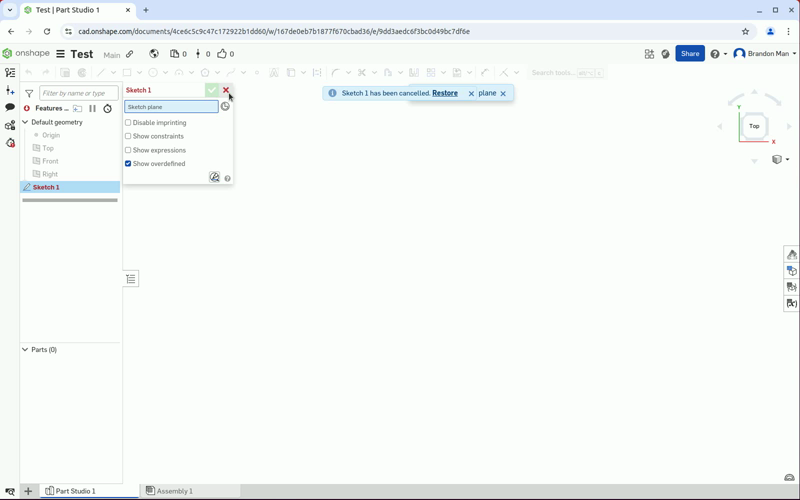
mouse_move(73, 150)
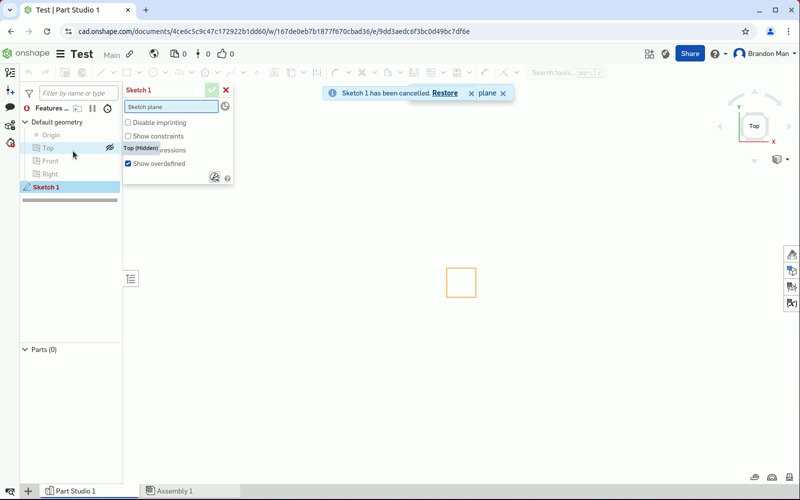
click(73, 150)
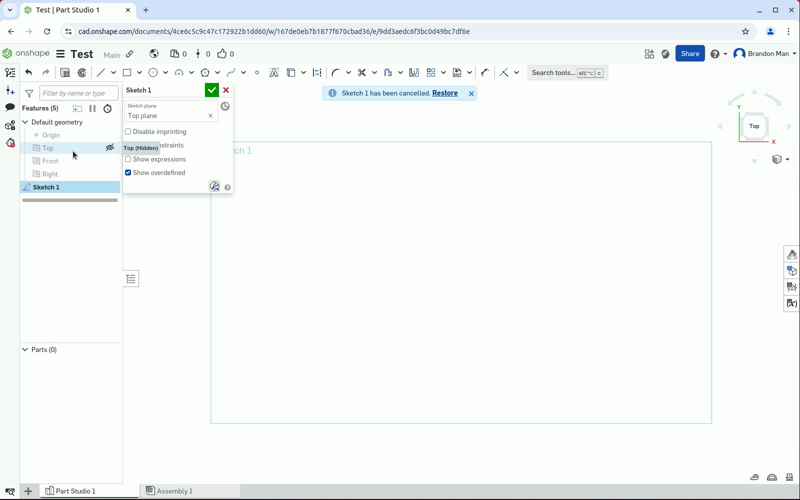
mouse_move(73, 352)
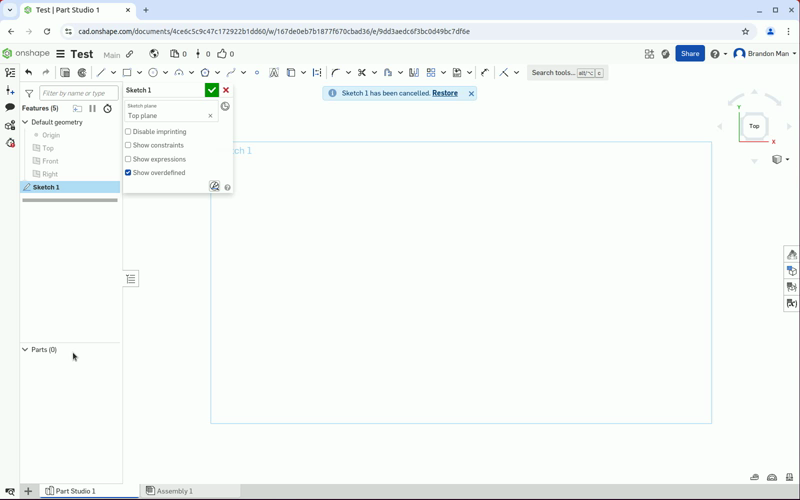
key(y)
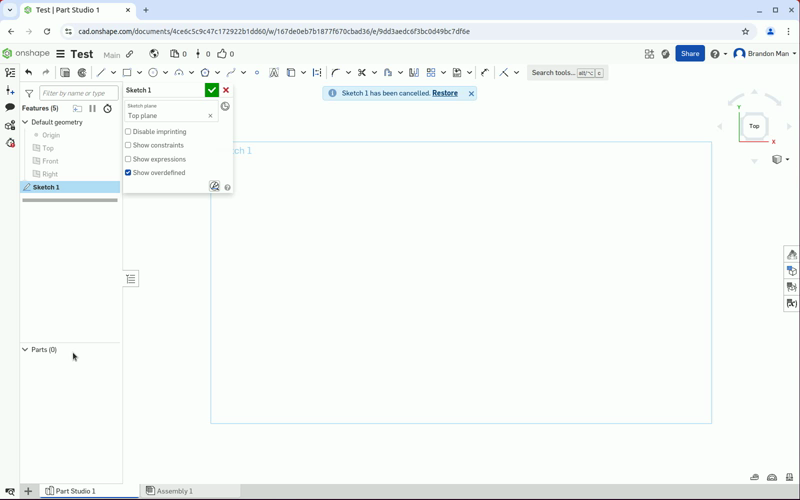
key(l)
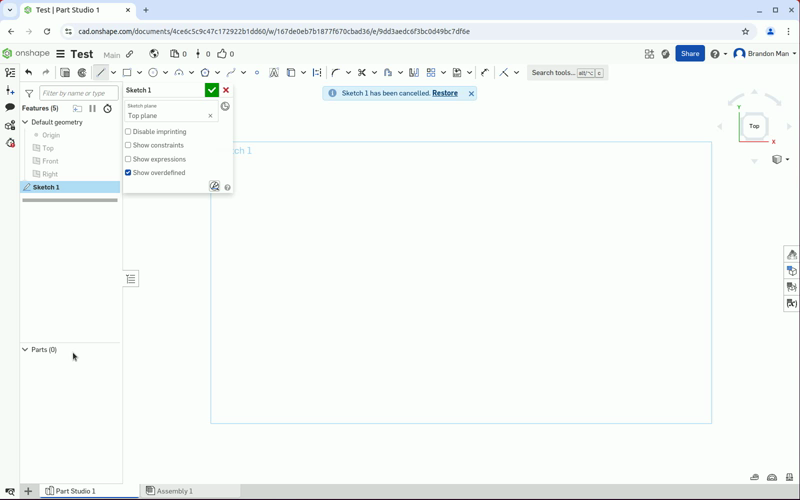
key_down(shift)
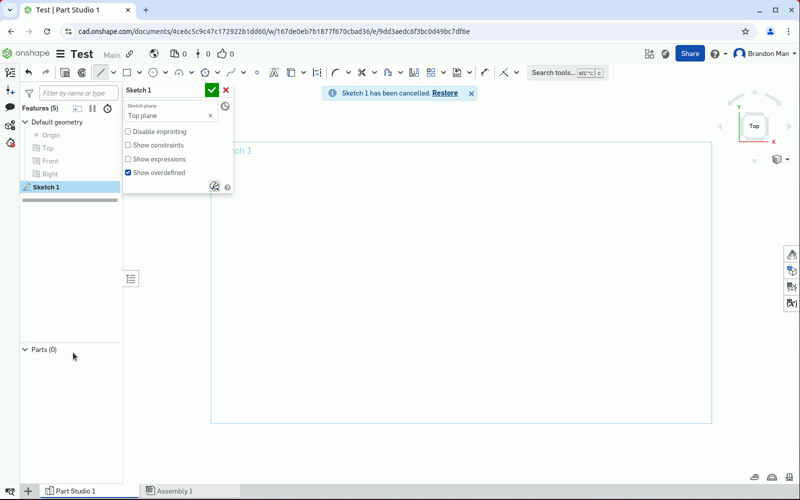
mouse_move(427, 318)
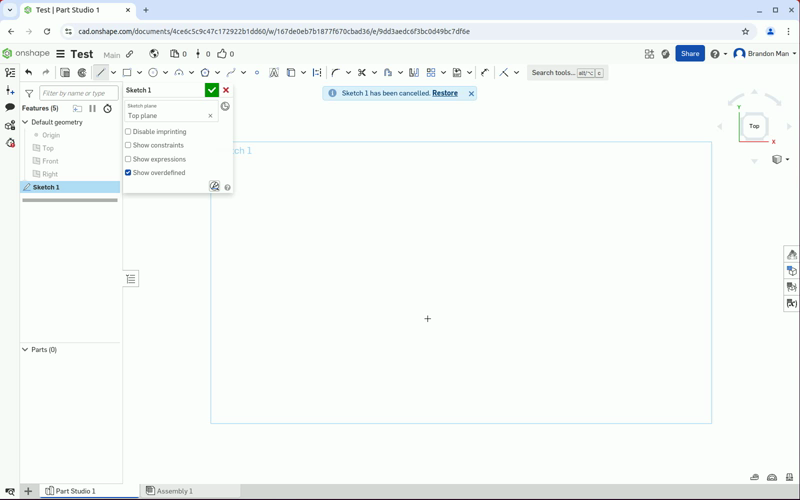
click(427, 318)
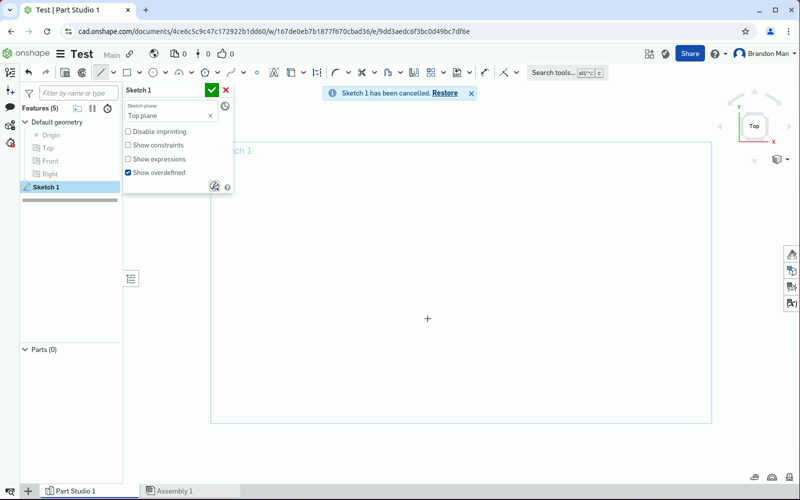
key_up(shift)
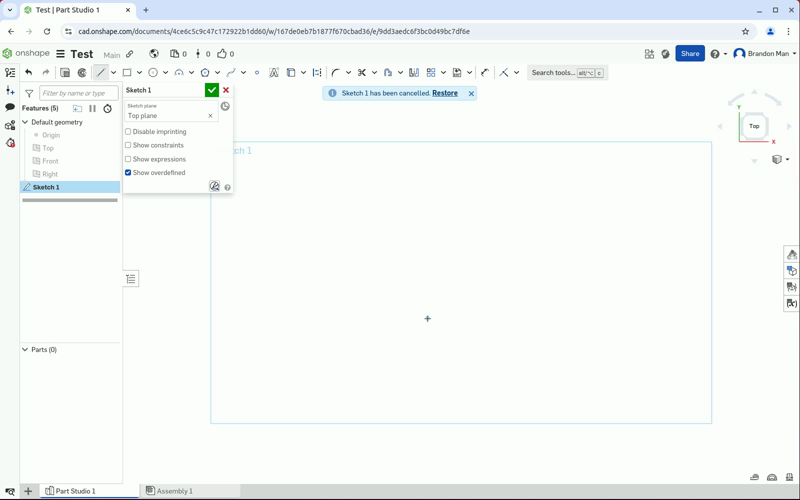
key_down(shift)
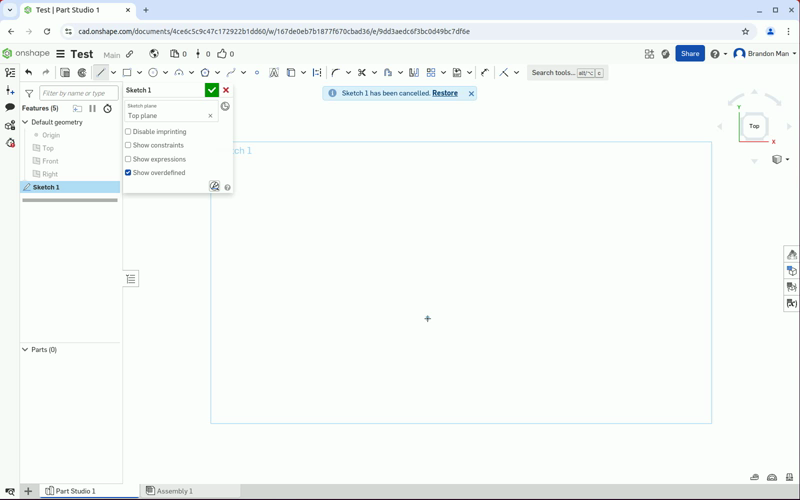
mouse_move(497, 318)
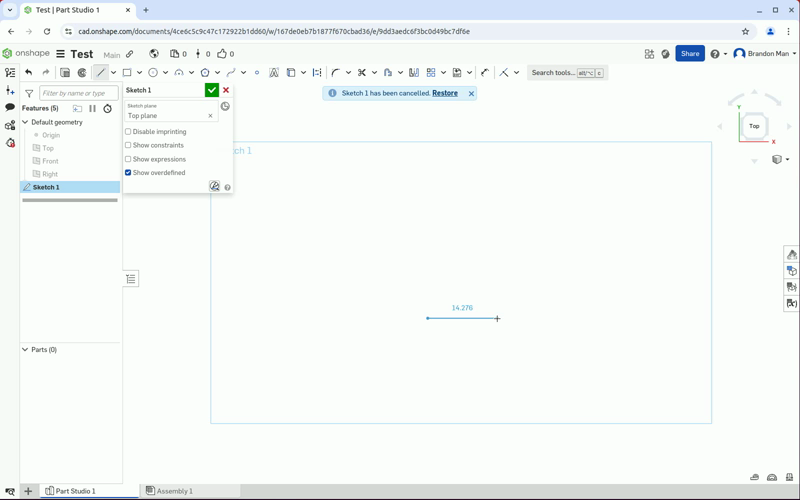
click(497, 318)
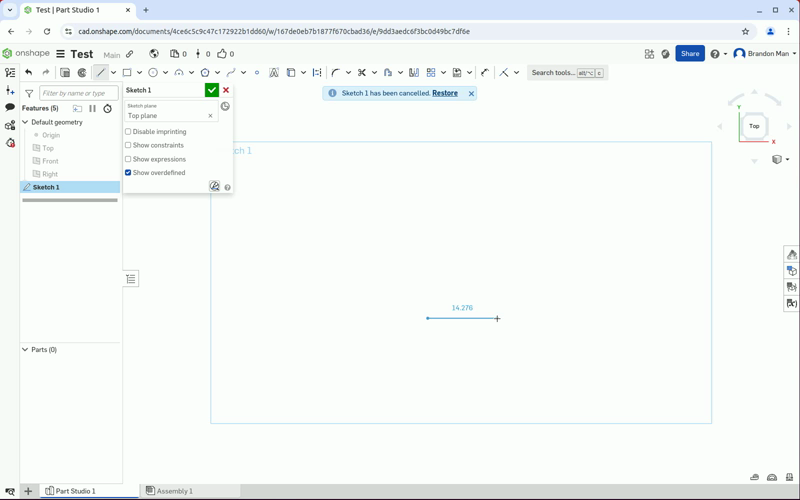
key_up(shift)
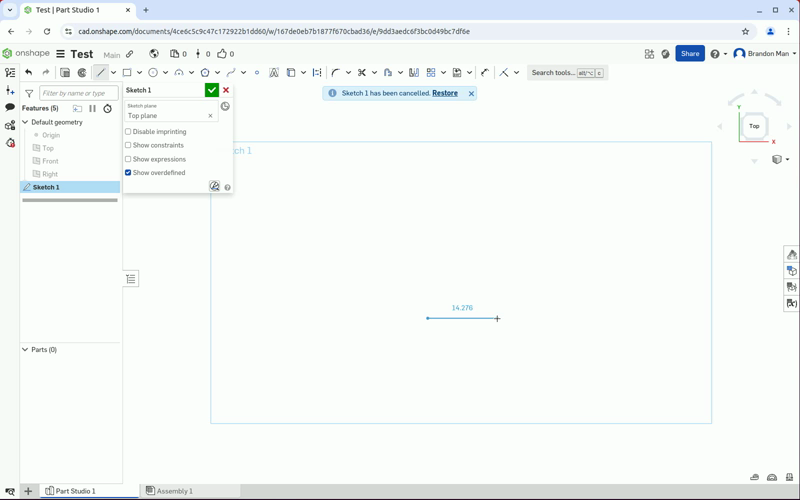
key_down(shift)
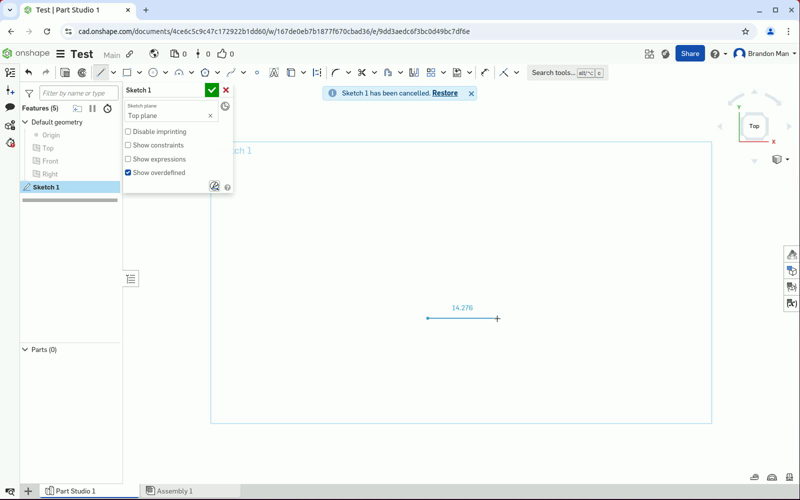
mouse_move(497, 250)
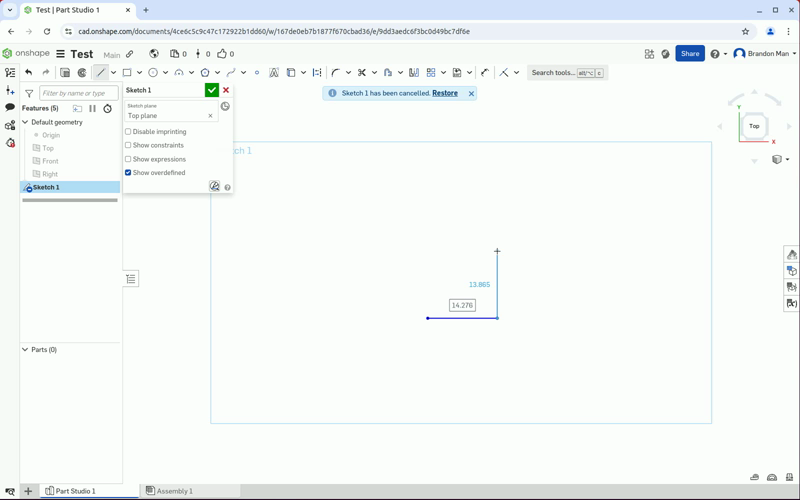
click(497, 250)
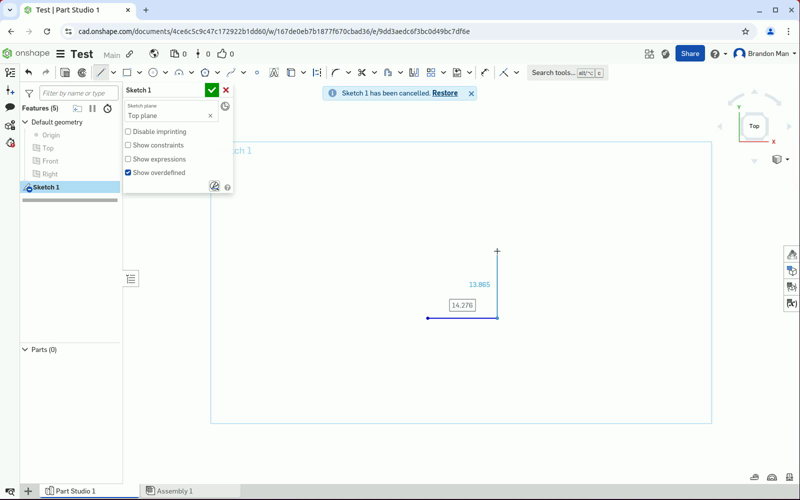
key_up(shift)
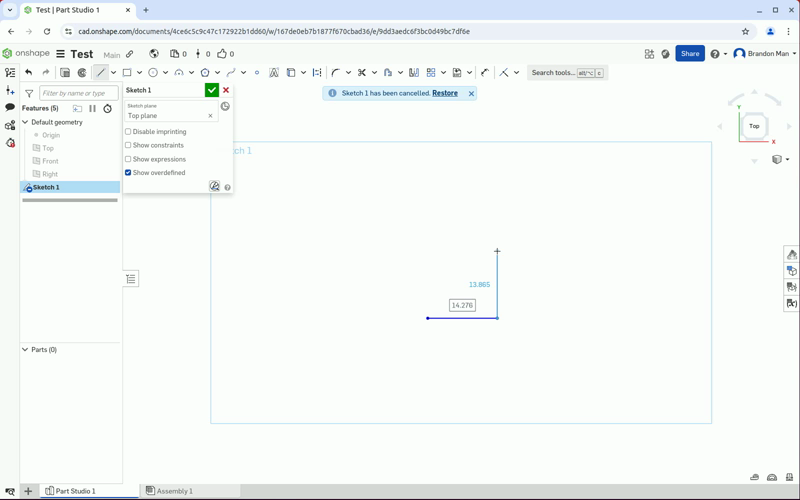
key_down(shift)
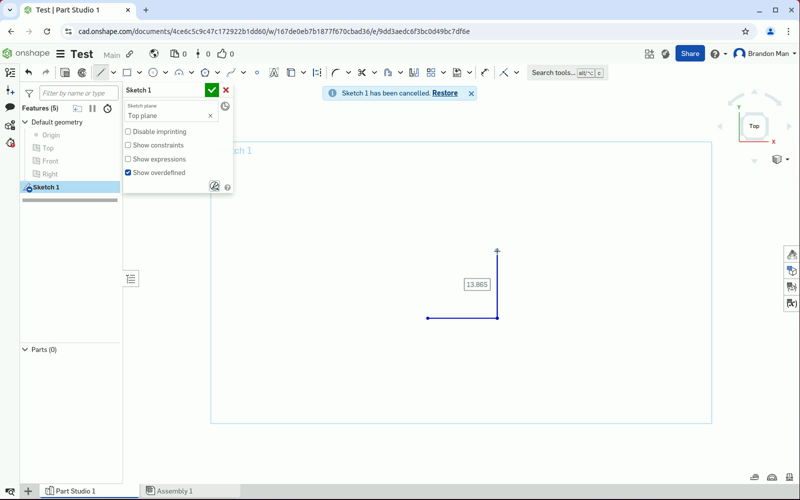
mouse_move(427, 250)
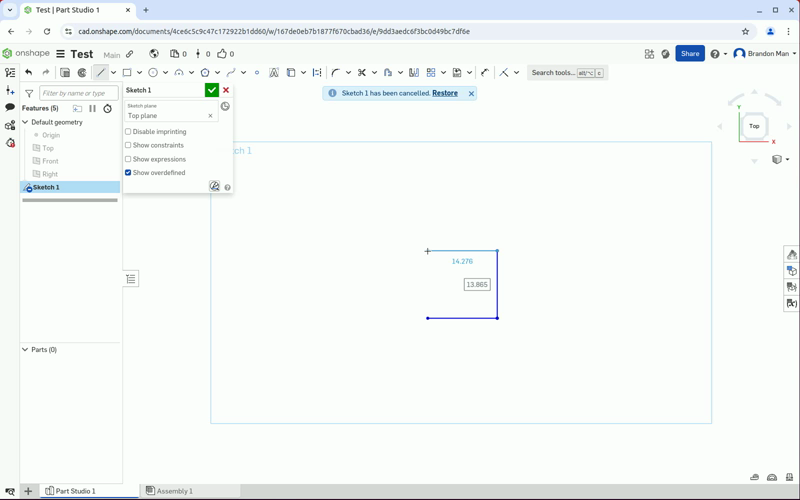
click(427, 250)
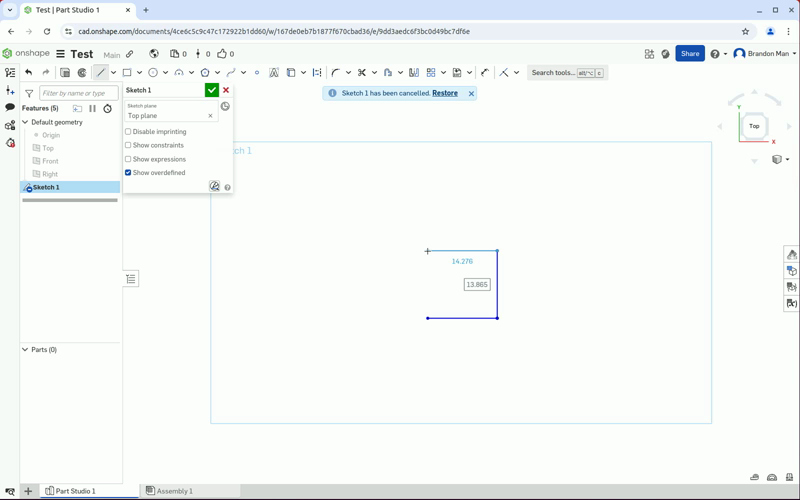
key_up(shift)
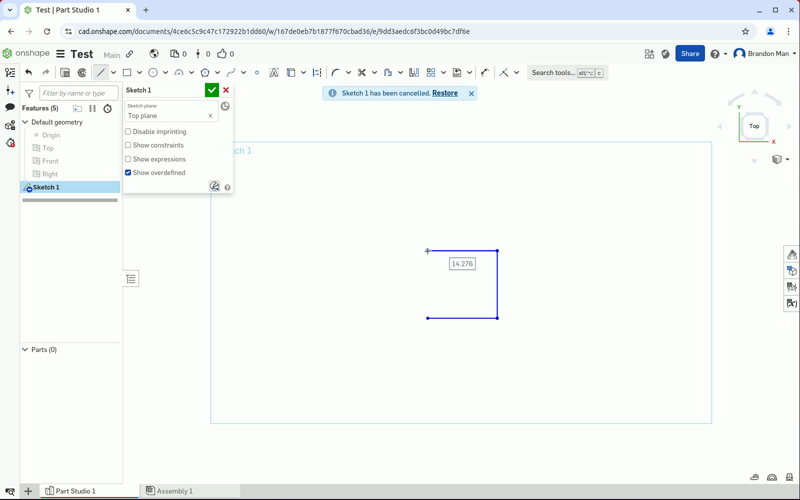
key_down(shift)
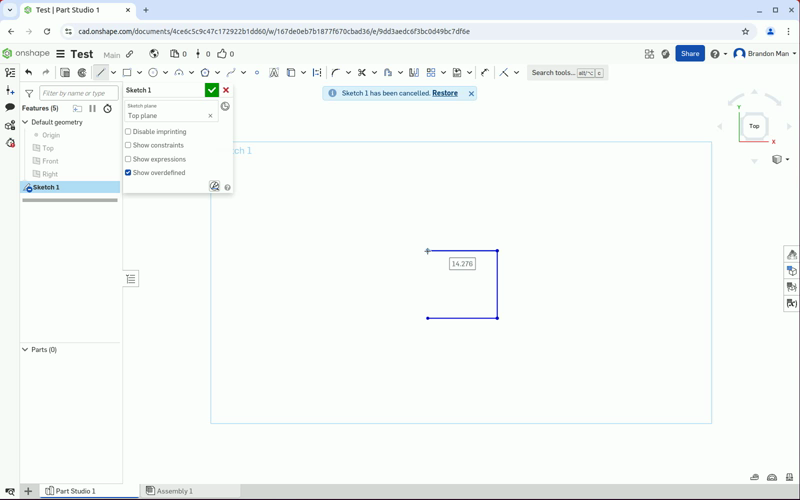
mouse_move(427, 318)
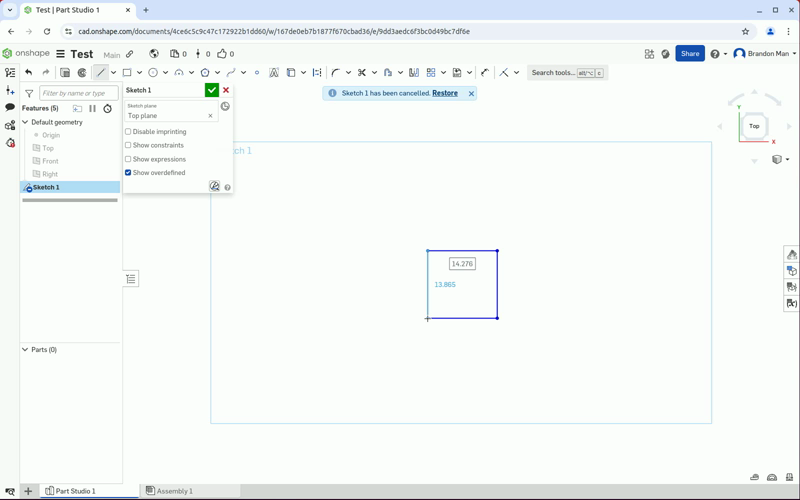
key_up(shift)
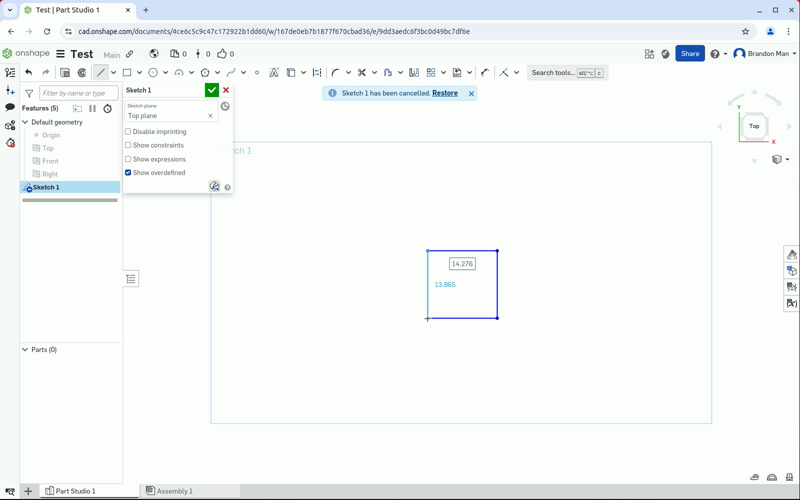
click(427, 318)
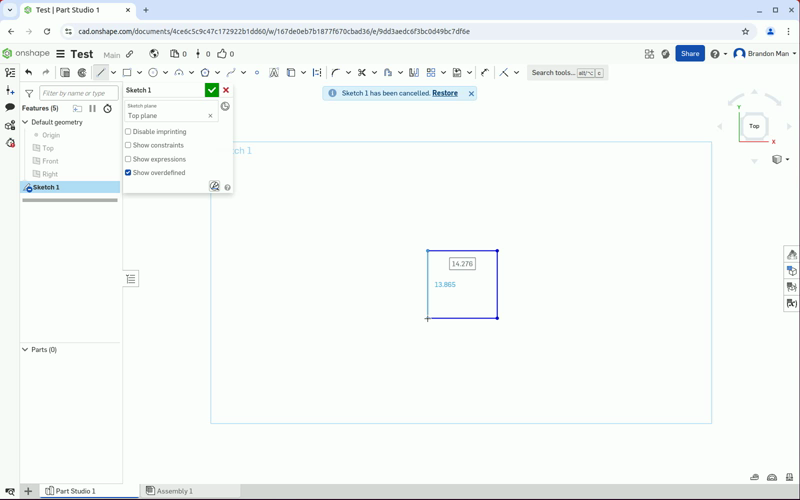
key(esc)
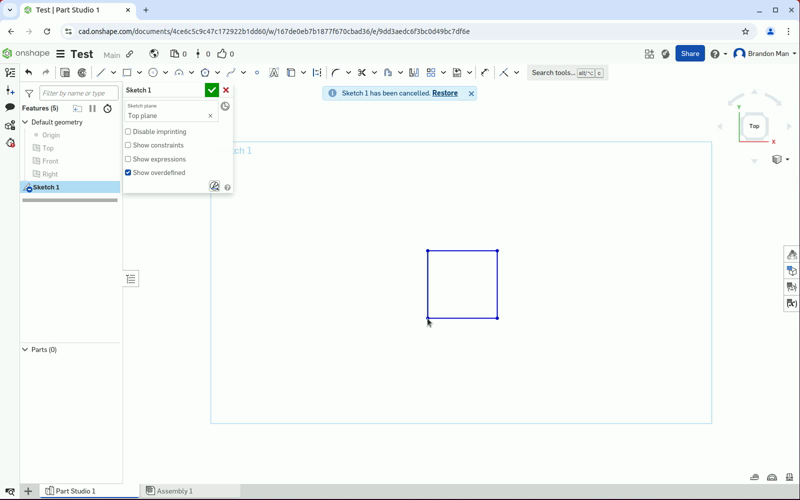
mouse_move(454, 267)
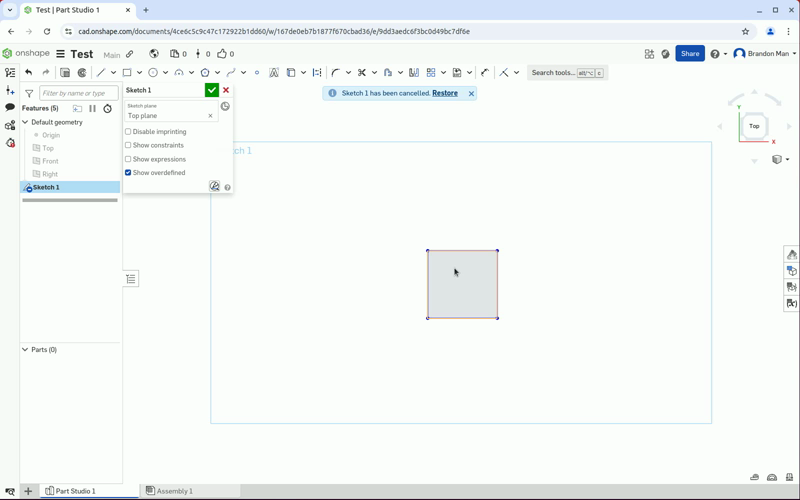
click(454, 267)
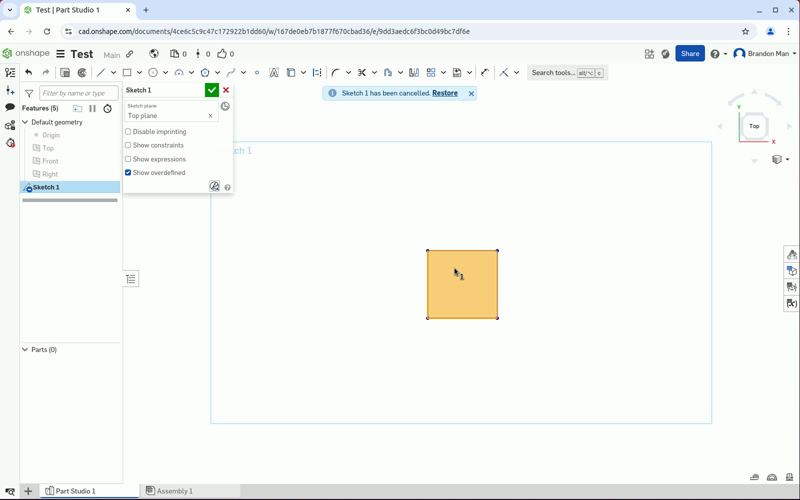
mouse_move(73, 352)
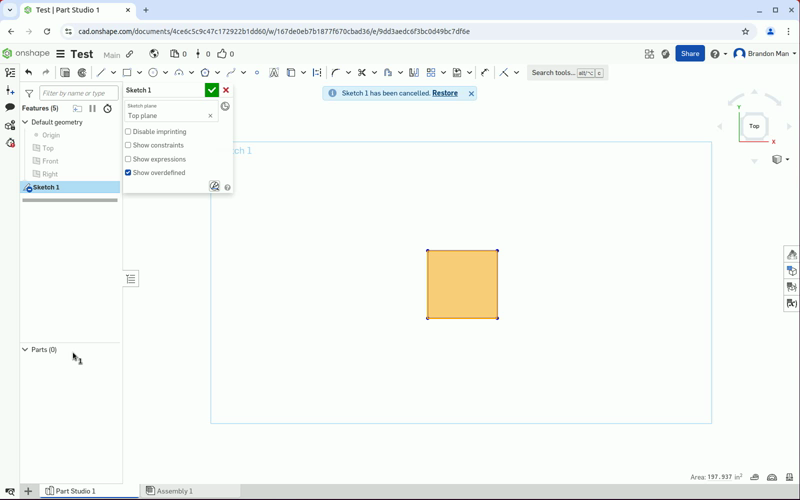
key(shift+y)
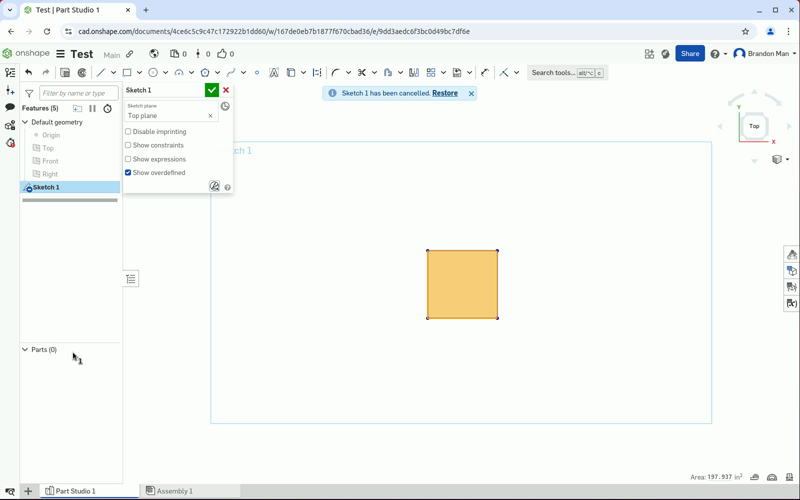
key(shift+e)
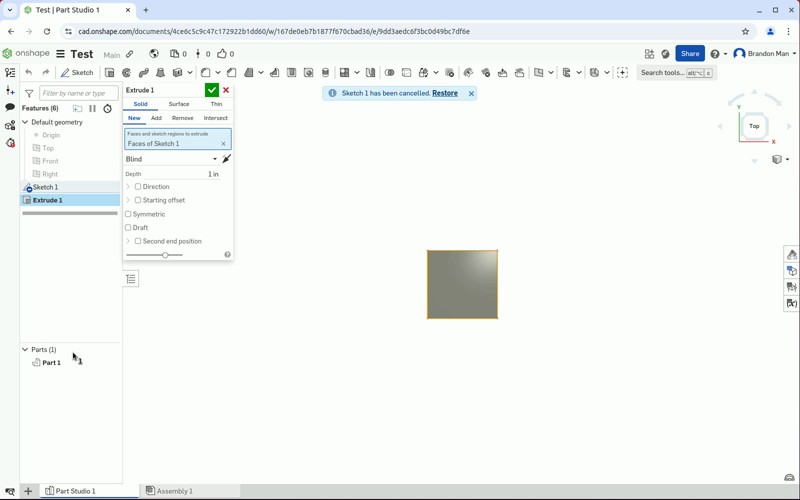
mouse_move(143, 106)
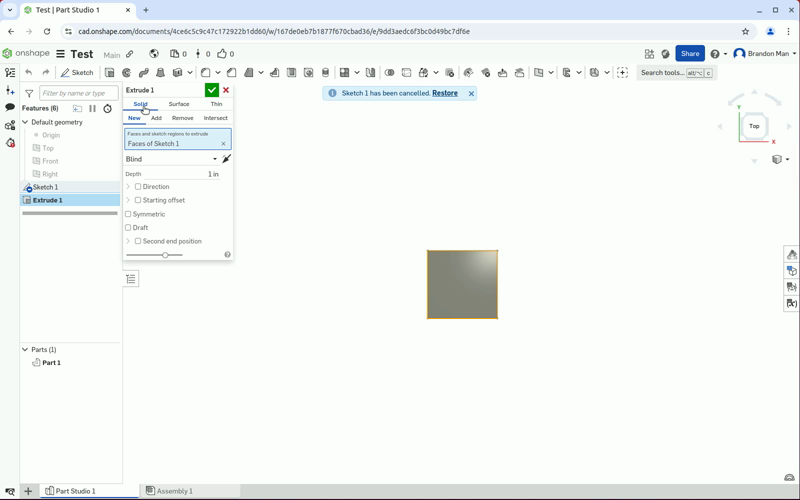
click(143, 106)
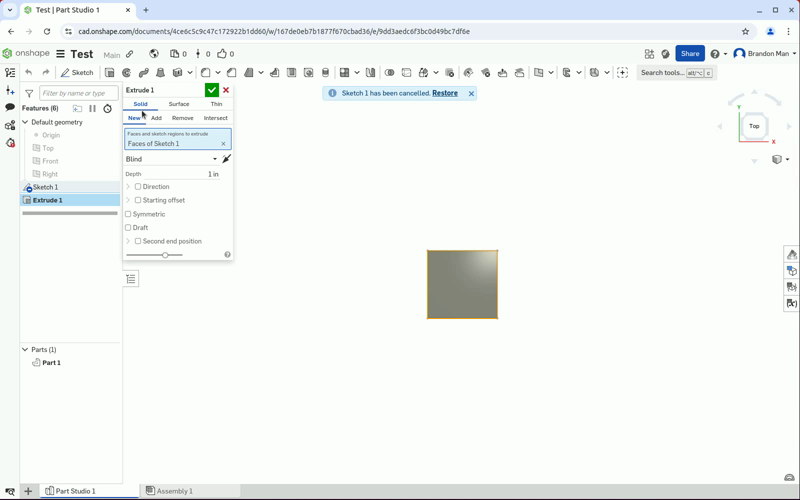
mouse_move(137, 120)
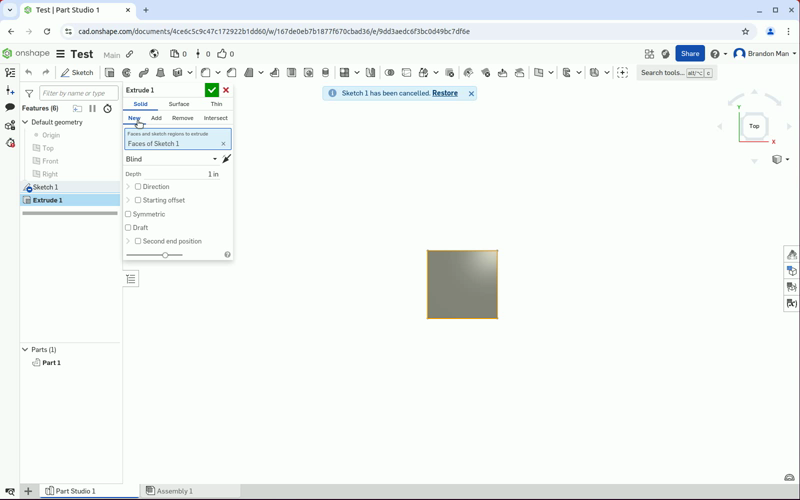
click(137, 120)
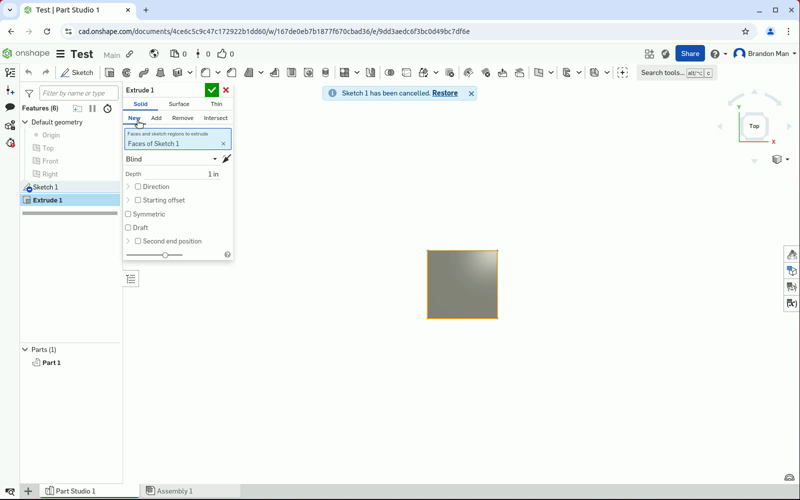
key(tab, 4)
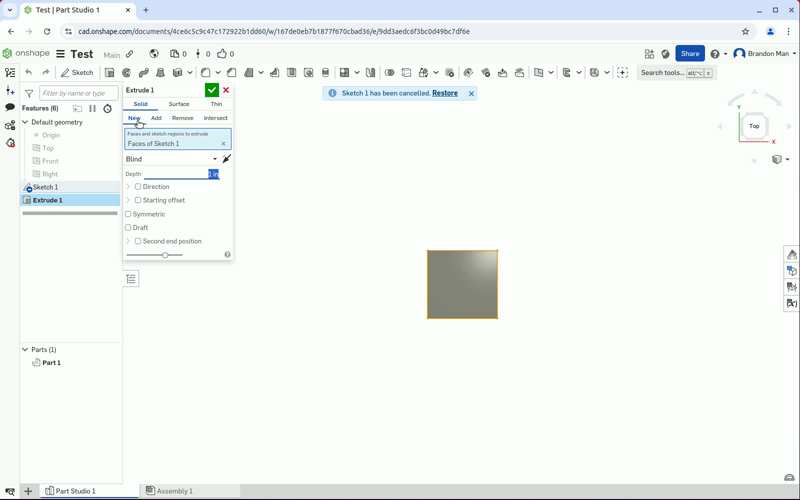
text(23.108)
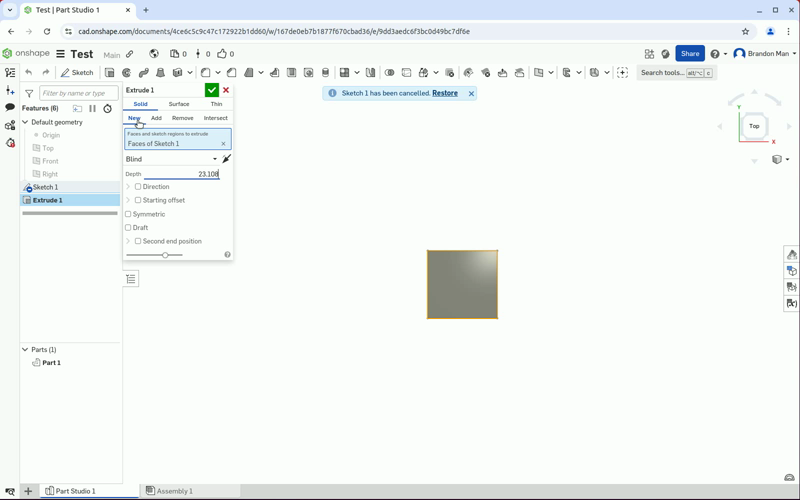
key(enter)
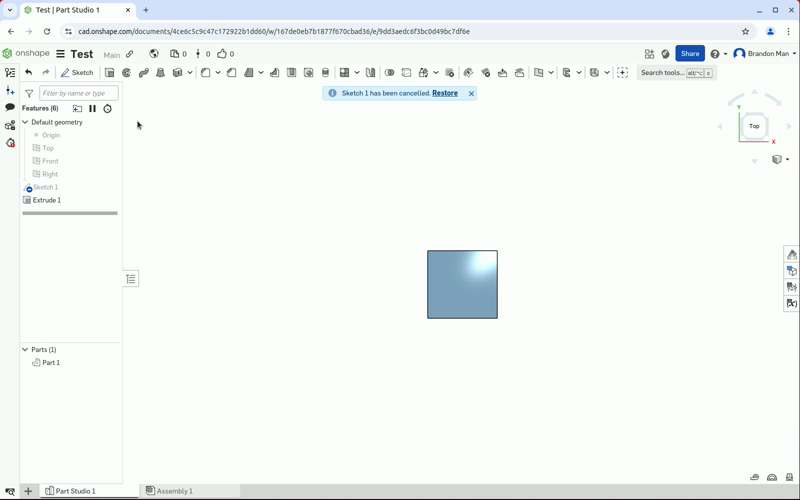
key(shift+h)
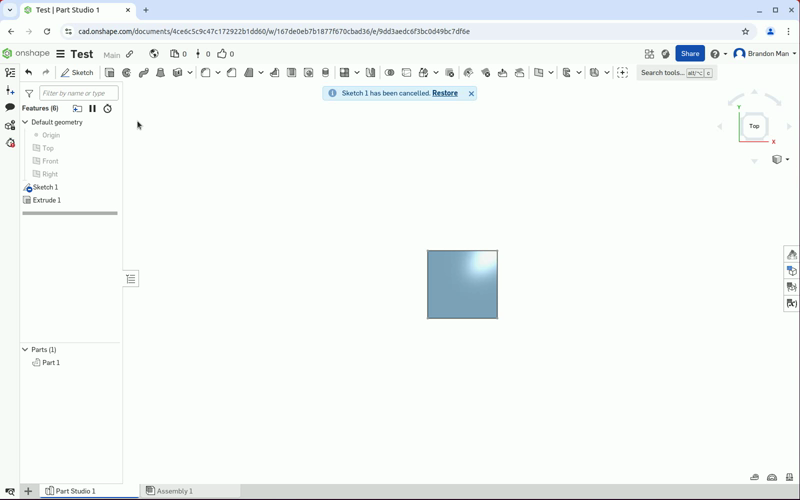
key(shift+h)
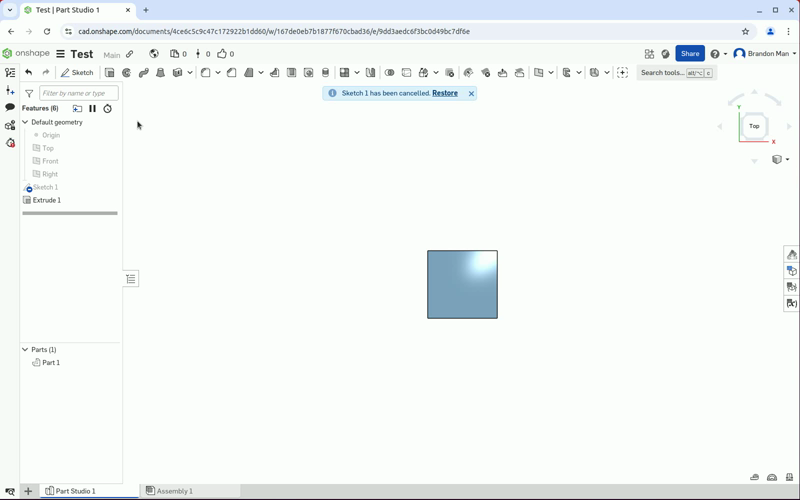
mouse_move(73, 189)
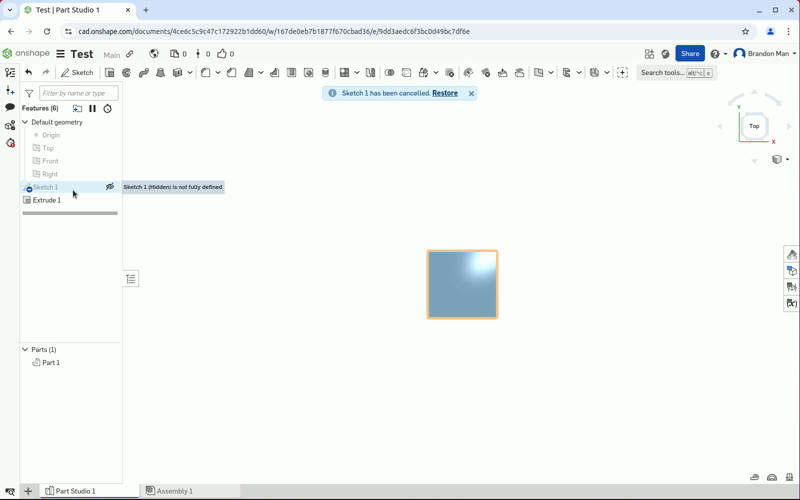
click(73, 189)
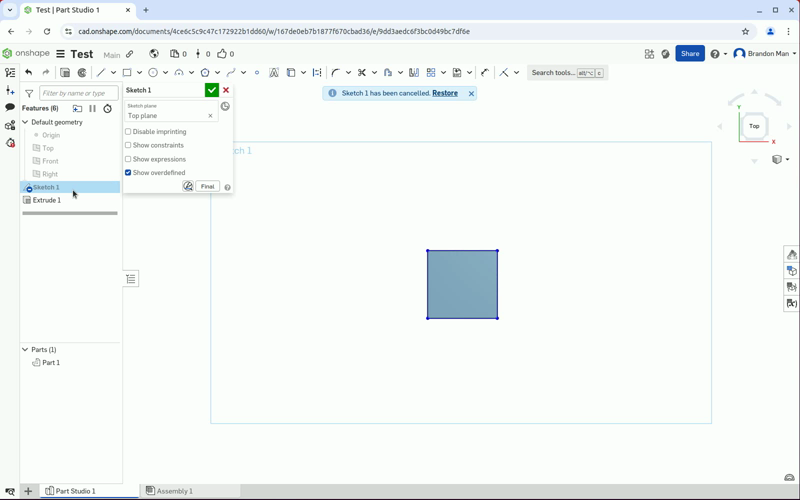
mouse_move(229, 92)
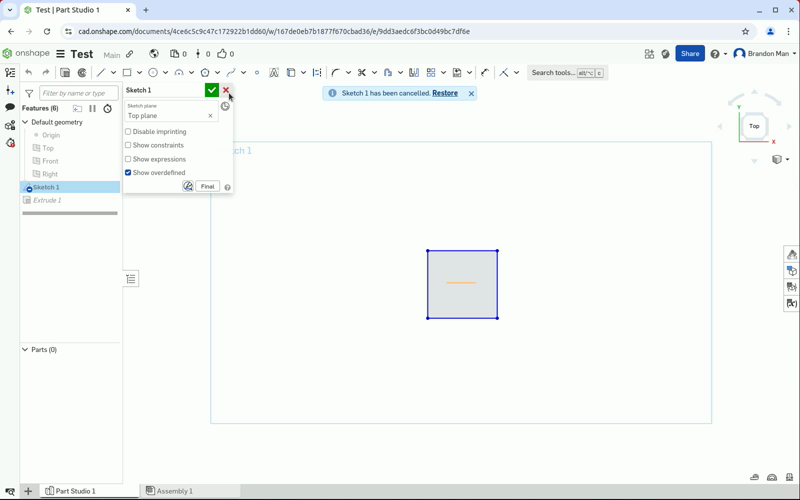
click(229, 92)
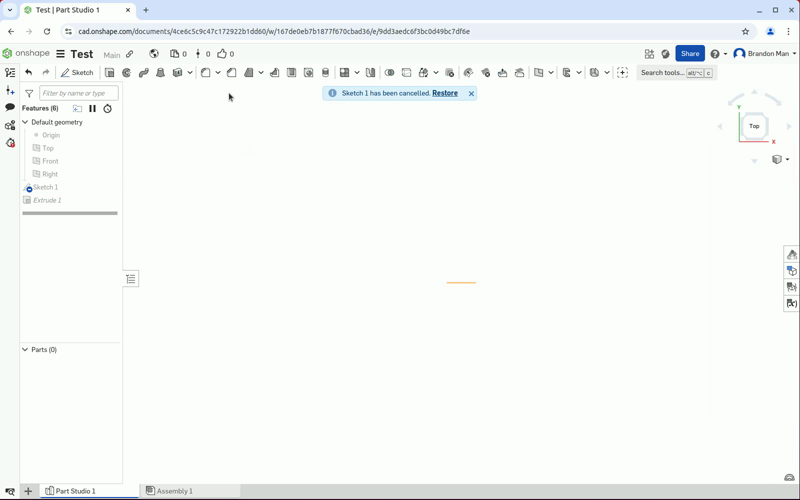
mouse_move(541, 75)
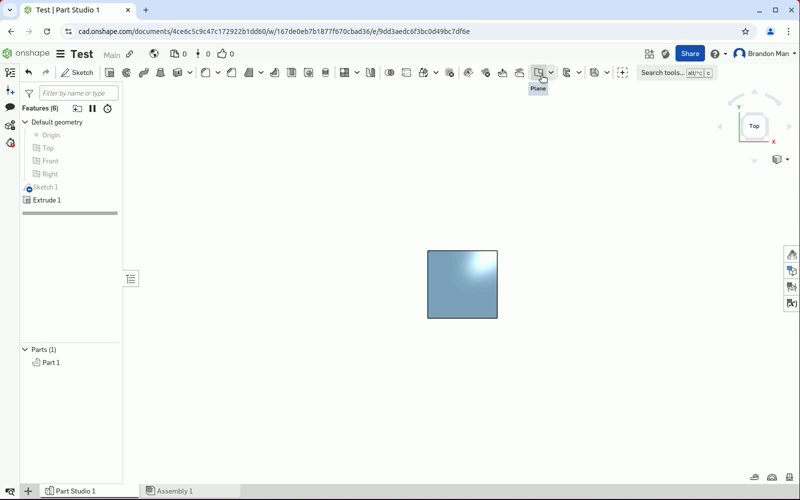
click(541, 75)
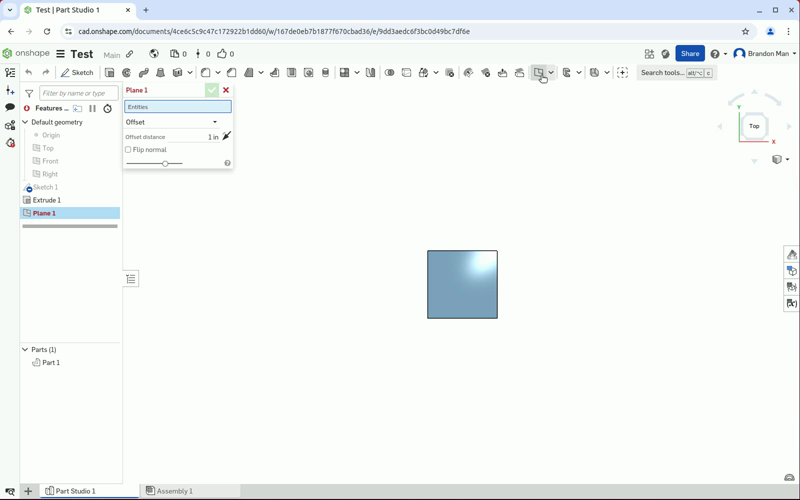
mouse_move(73, 150)
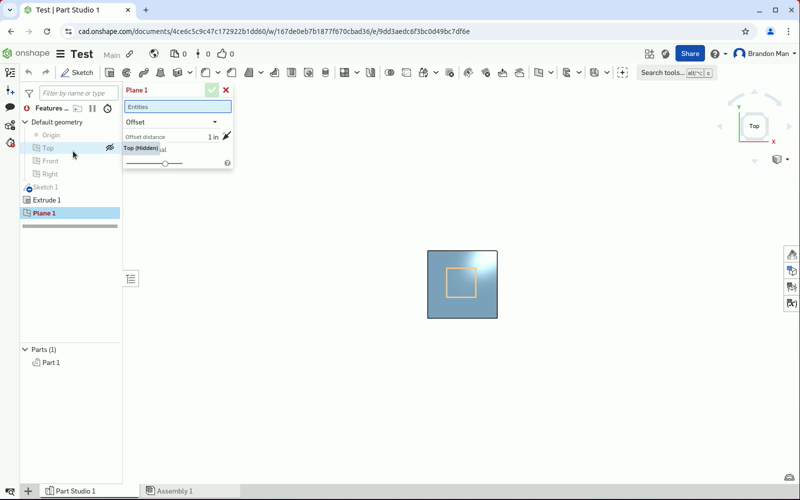
click(73, 150)
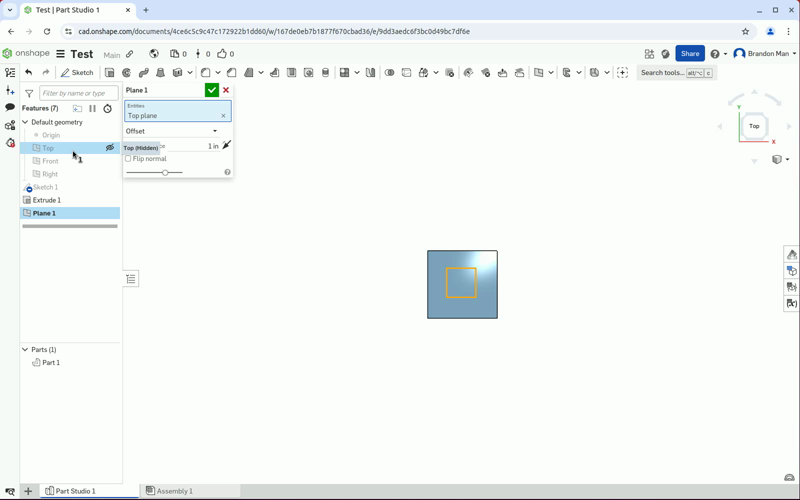
key(tab, 2)
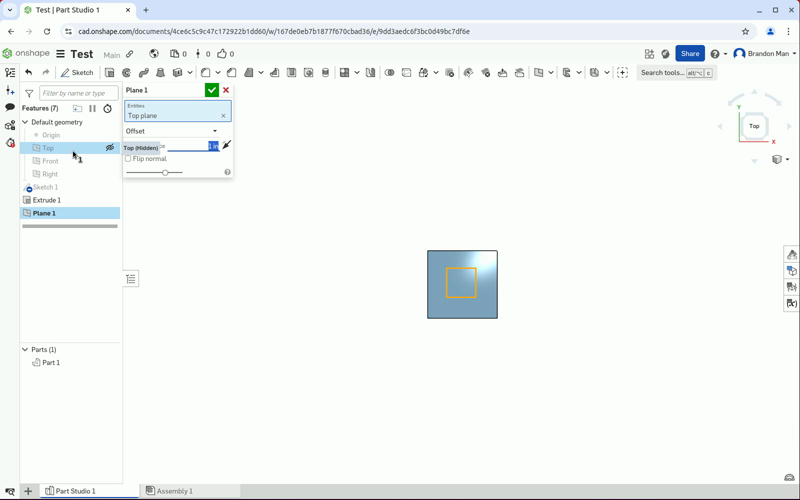
text(23.108)
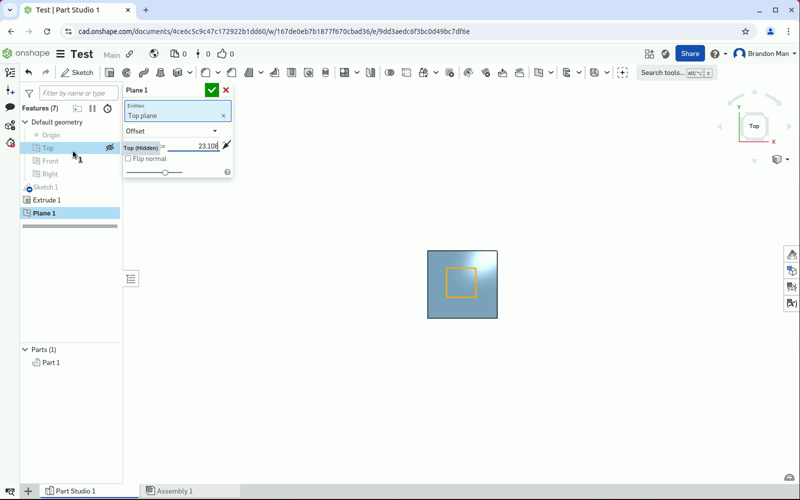
key(enter, 2)
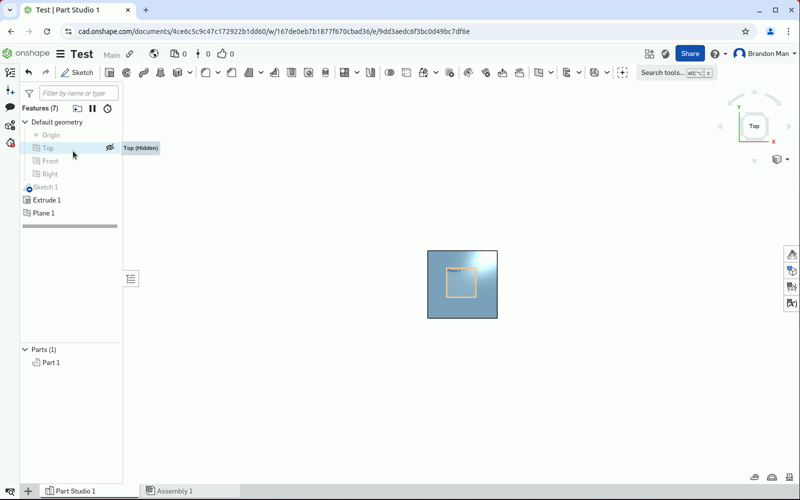
key(shift+s)
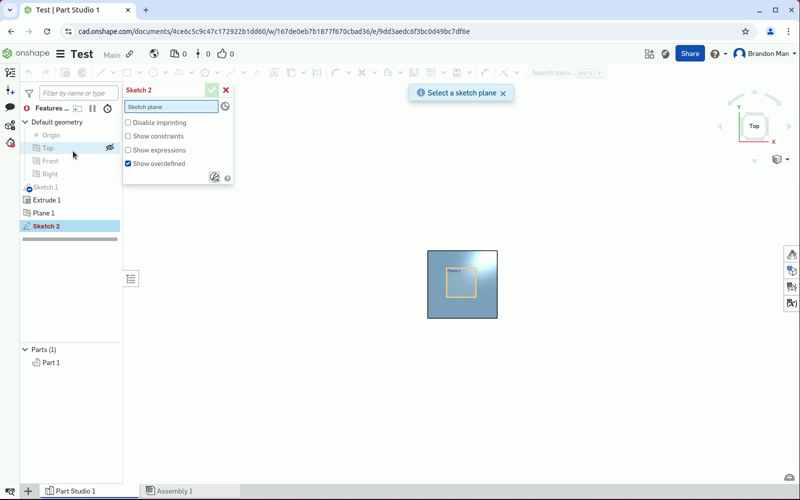
mouse_move(73, 215)
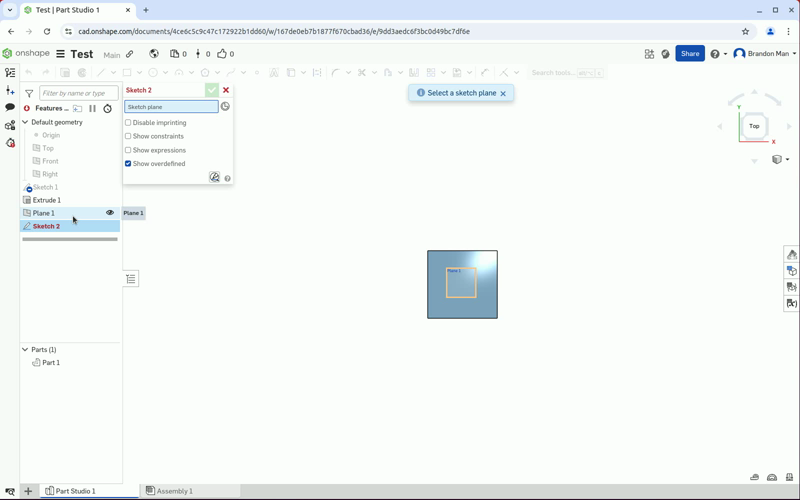
click(73, 215)
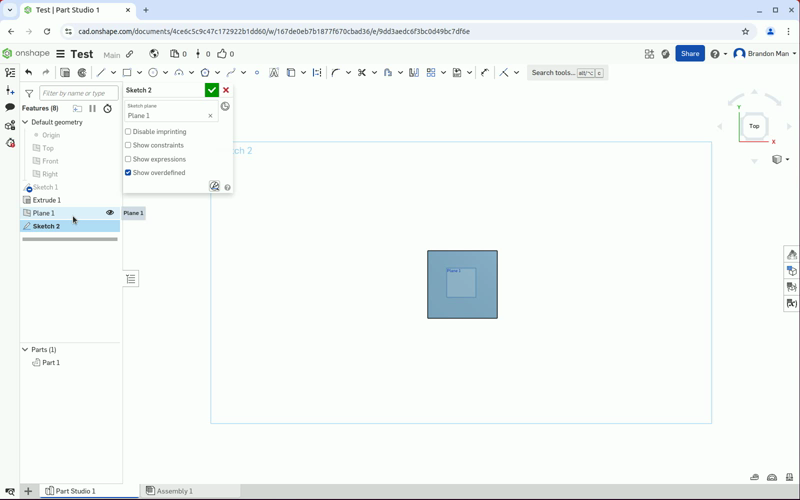
mouse_move(73, 352)
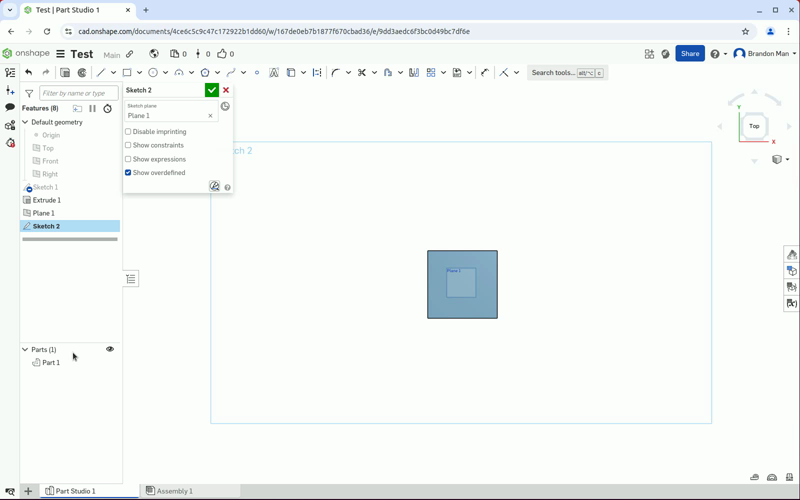
key(y)
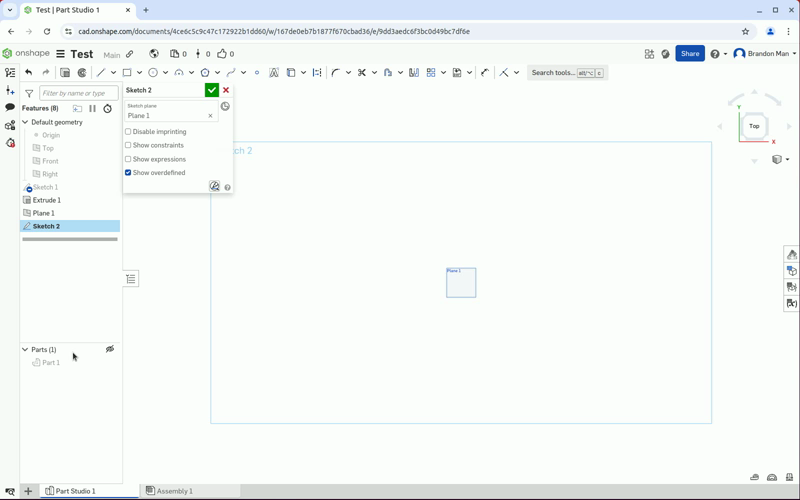
key(c)
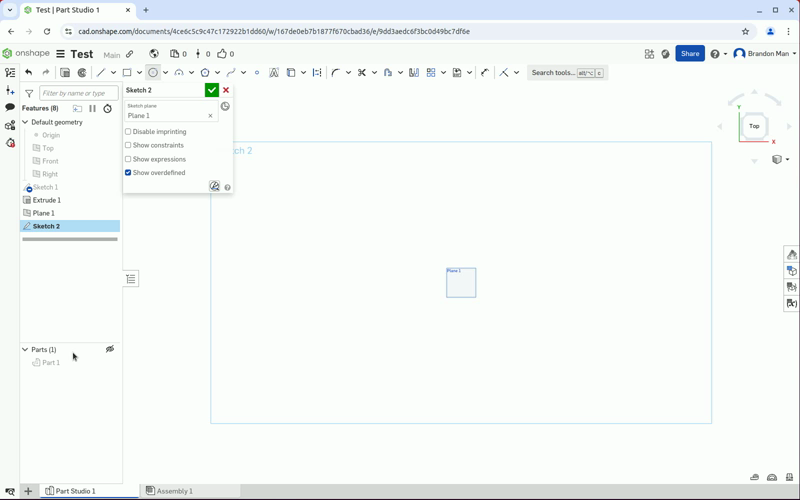
key_down(shift)
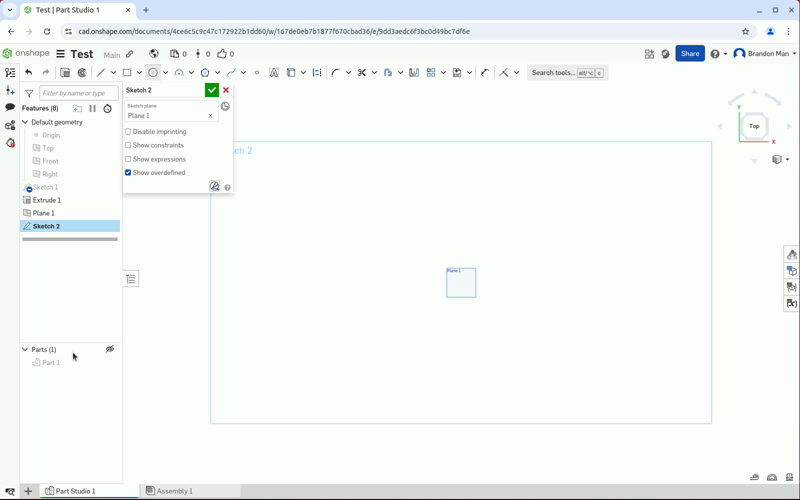
mouse_move(461, 282)
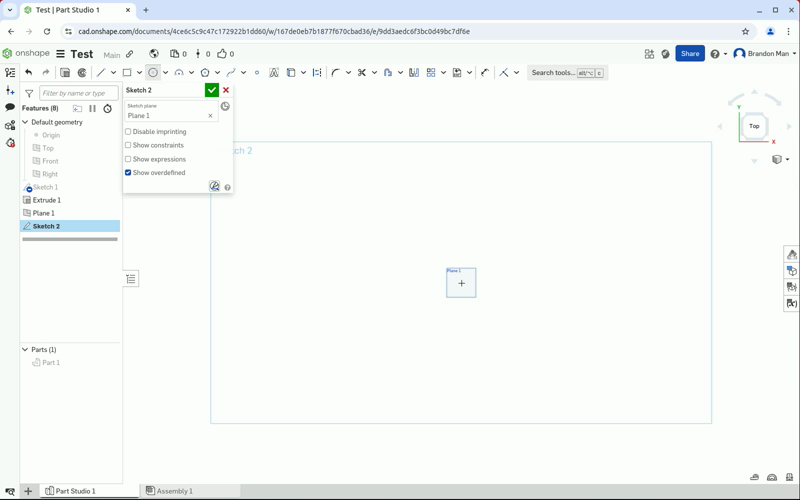
click(461, 282)
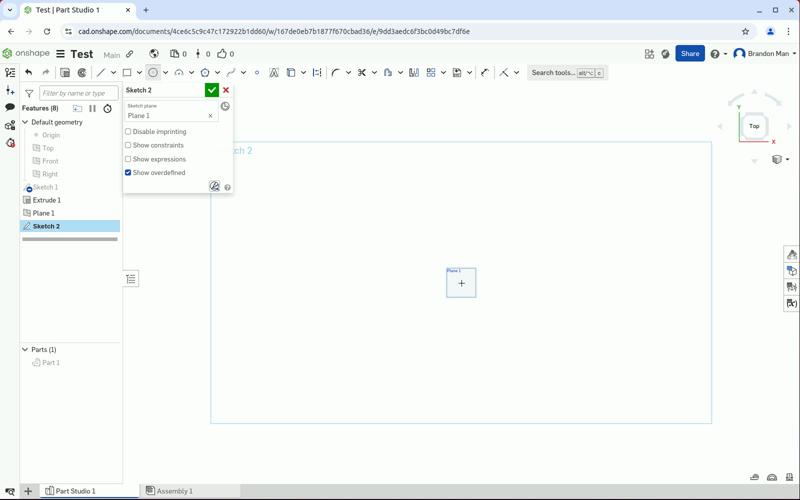
key_up(shift)
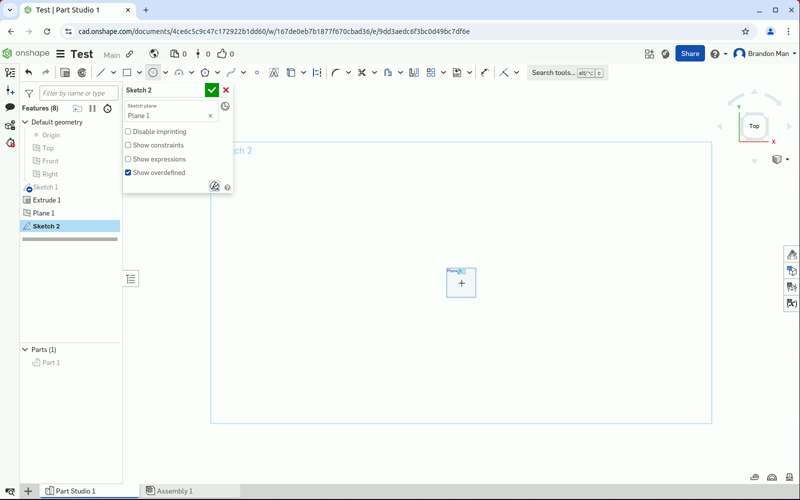
mouse_move(486, 282)
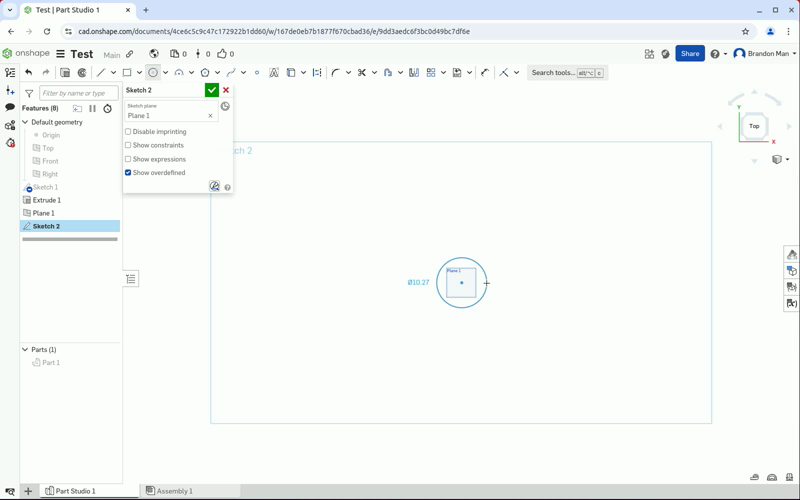
click(486, 282)
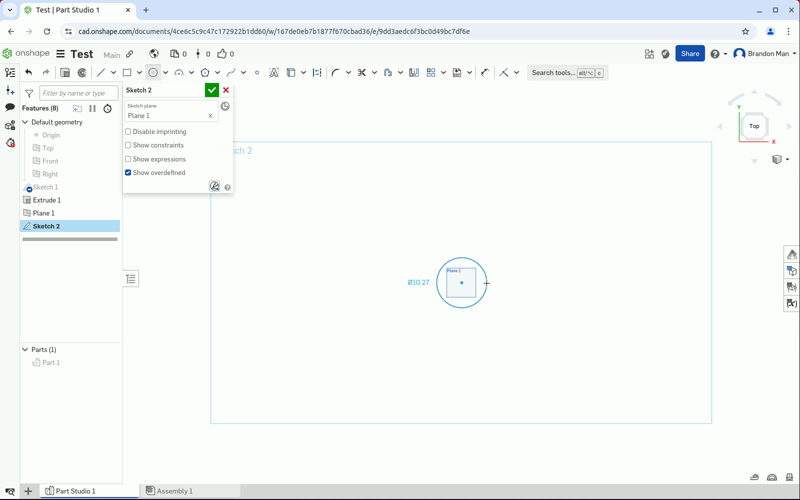
key(esc)
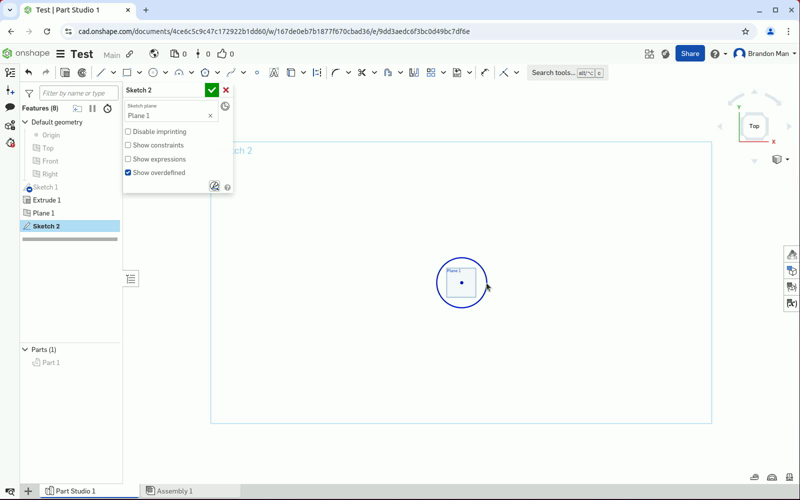
mouse_move(464, 288)
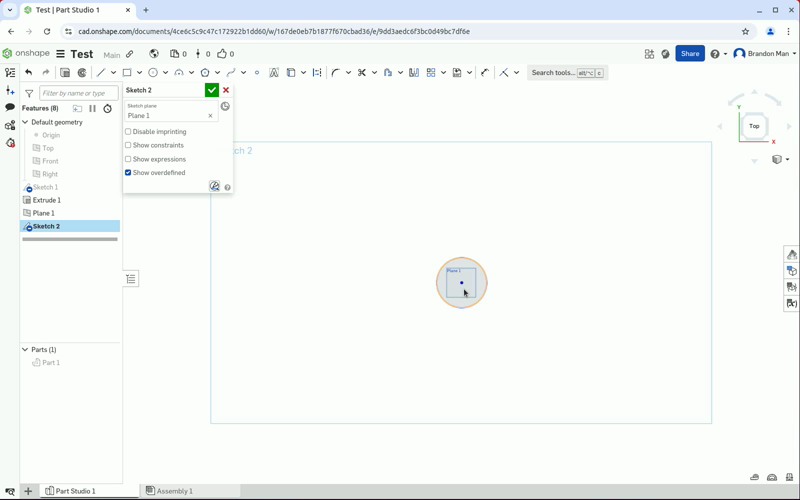
click(464, 288)
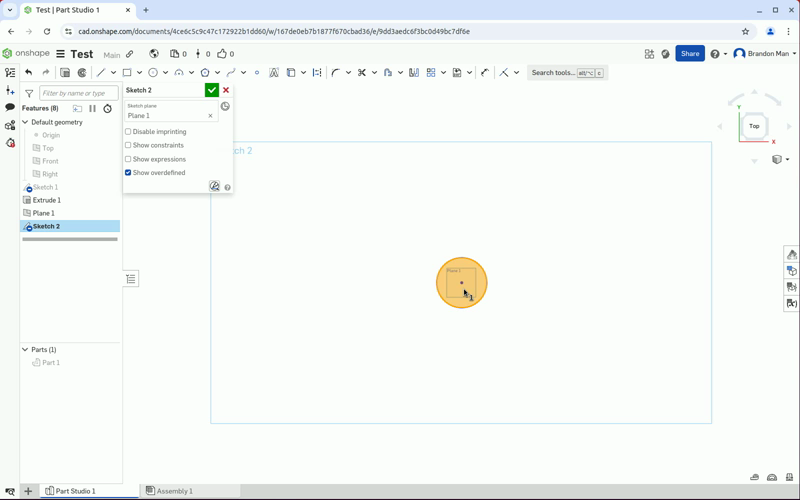
mouse_move(73, 352)
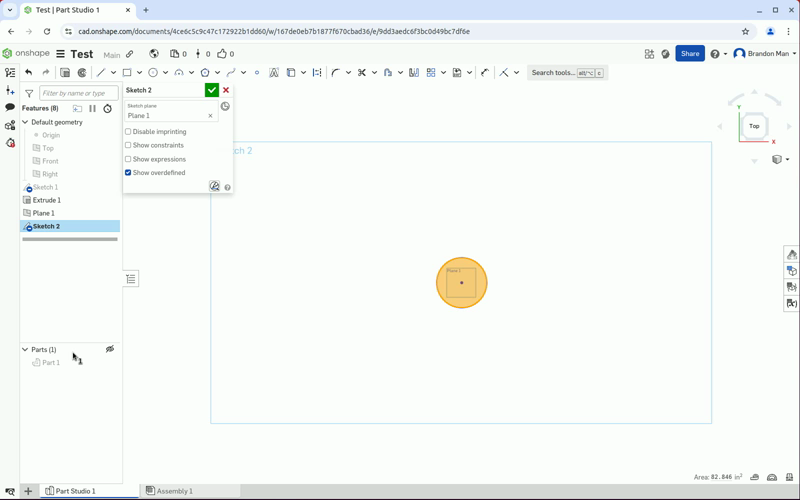
key(shift+y)
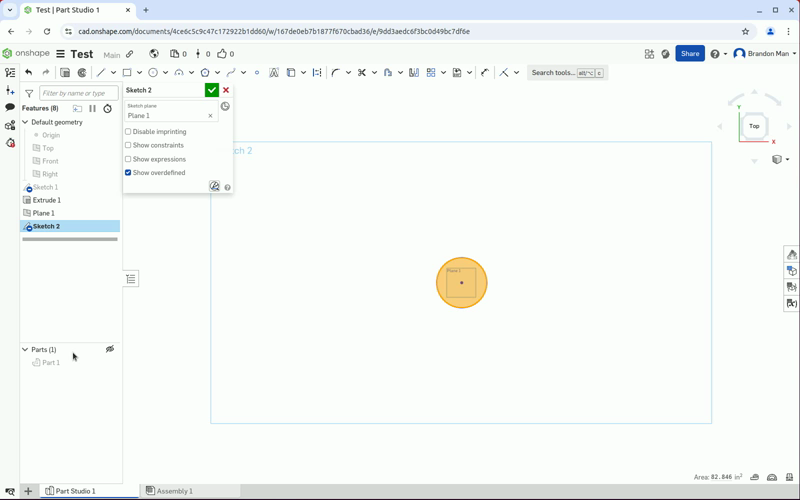
key(shift+e)
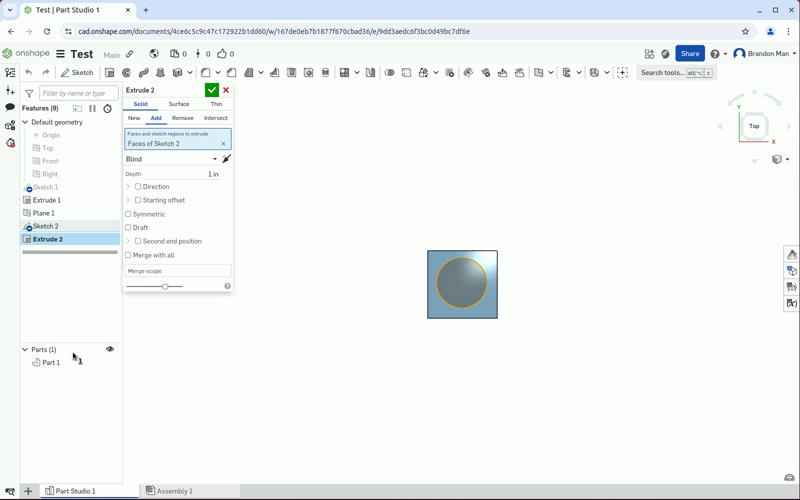
mouse_move(143, 106)
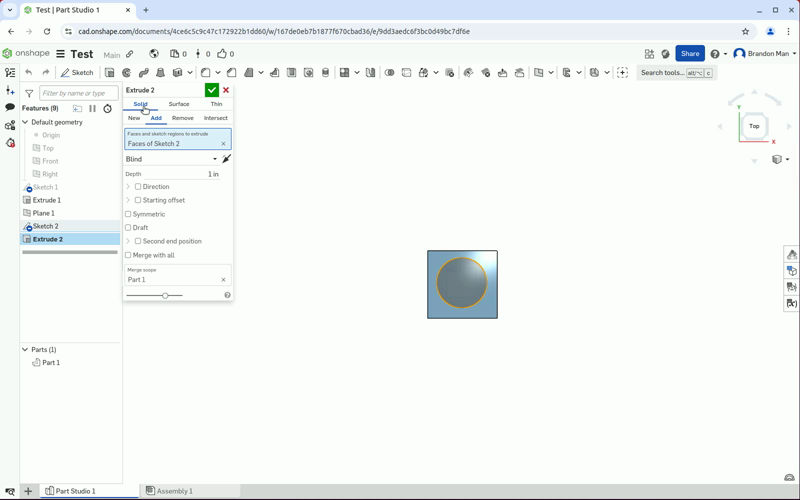
click(143, 106)
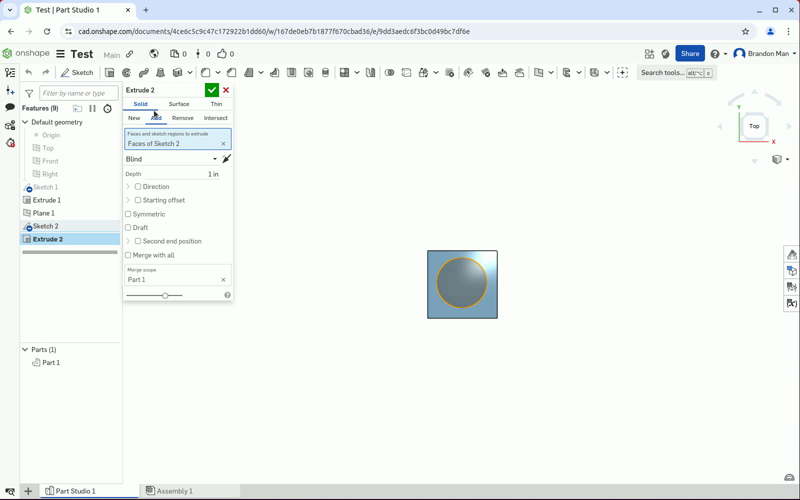
mouse_move(186, 120)
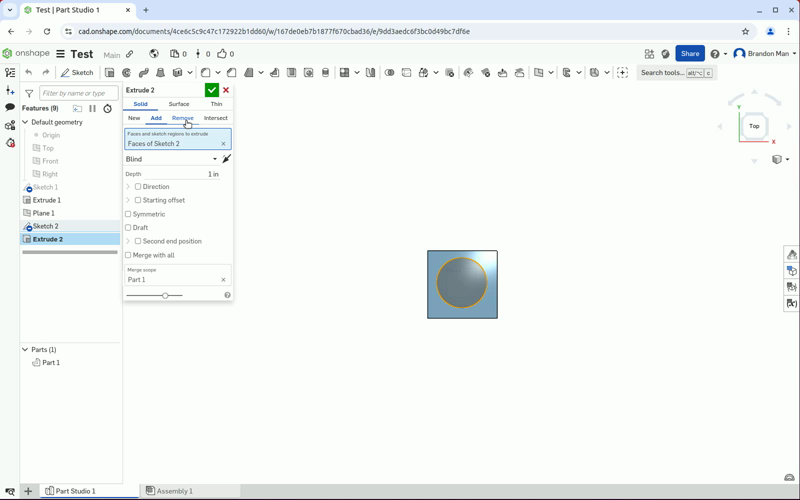
click(186, 120)
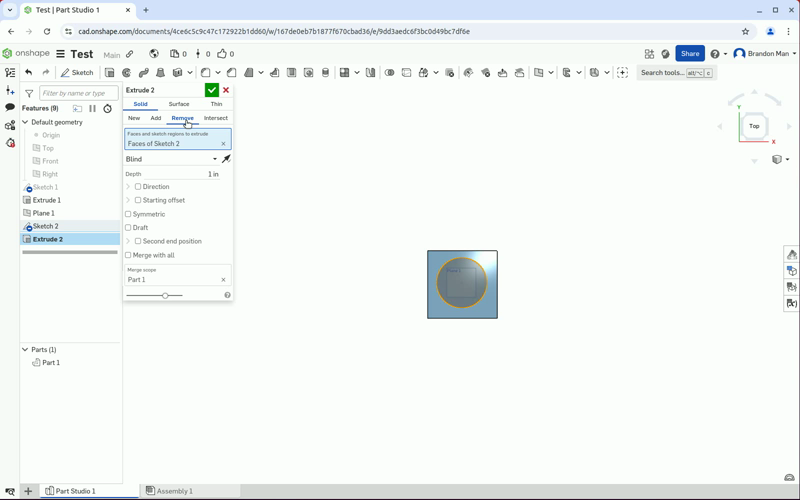
key(tab, 4)
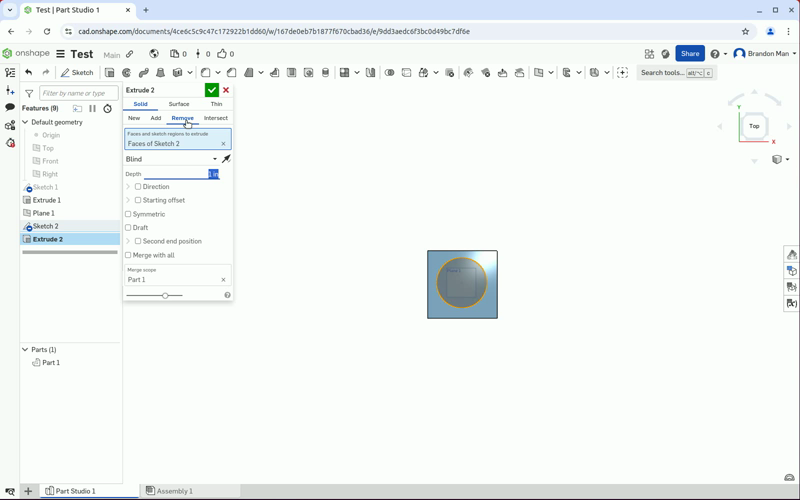
text(23.108)
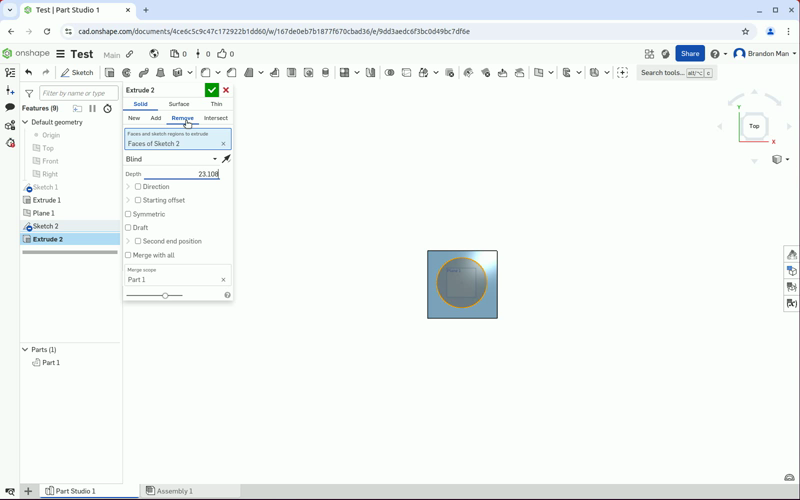
key(tab, 6)
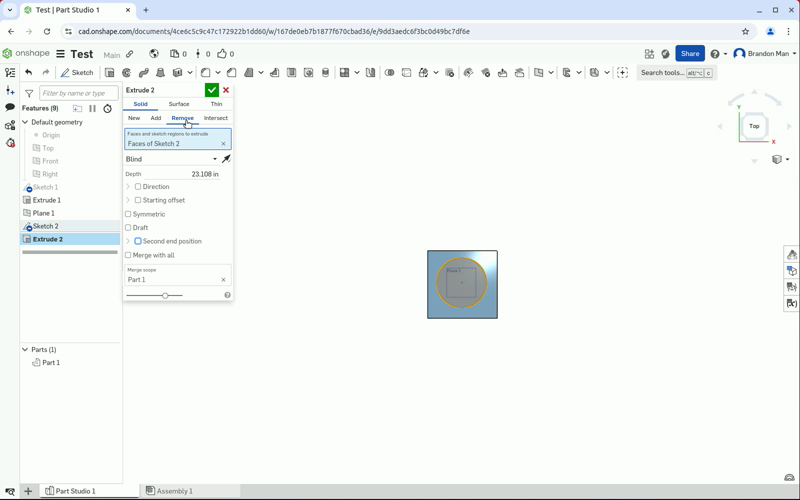
key(space)
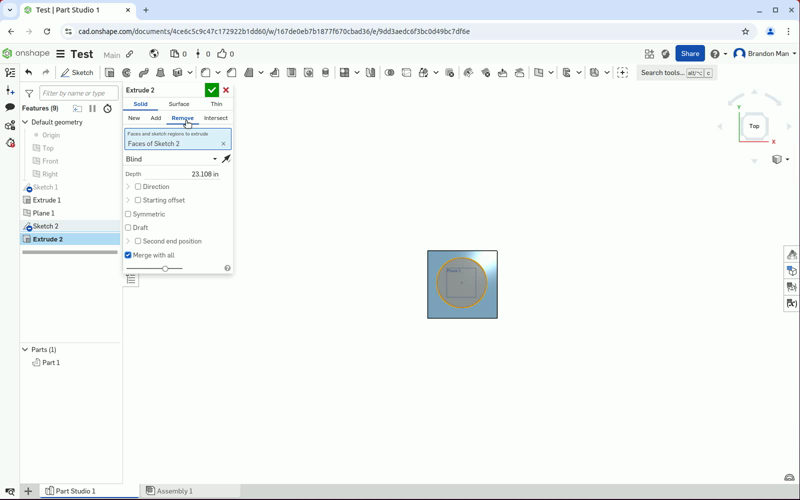
key(enter)
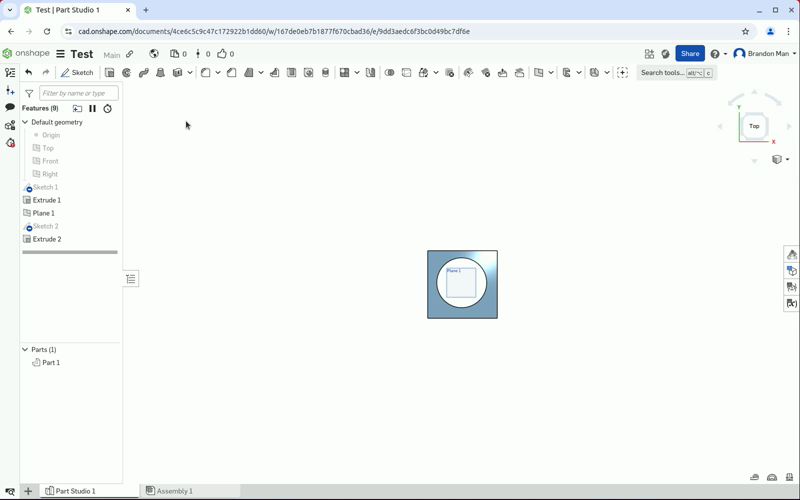
key(shift+h)
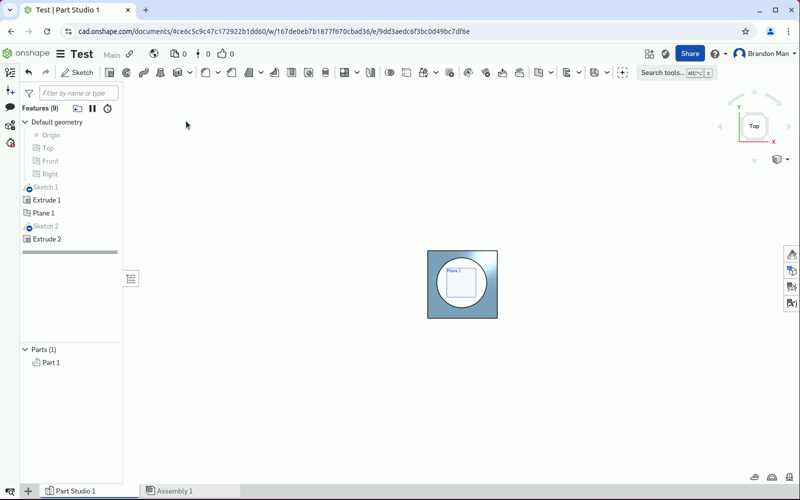
key(shift+h)
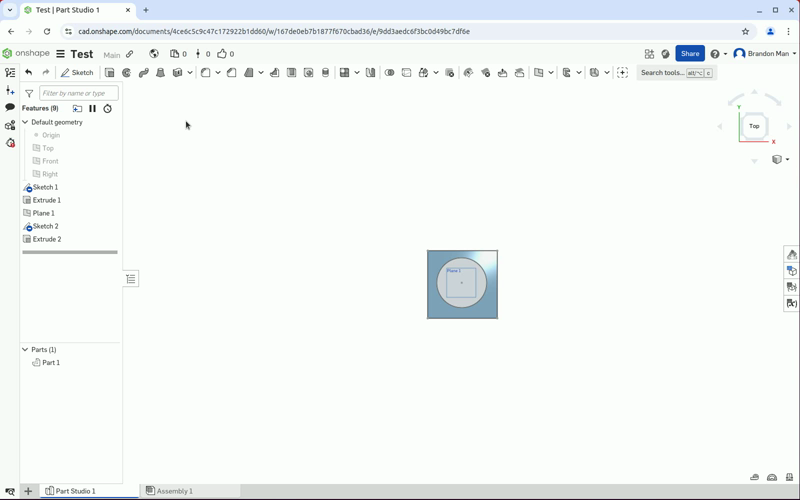
key(shift+7)
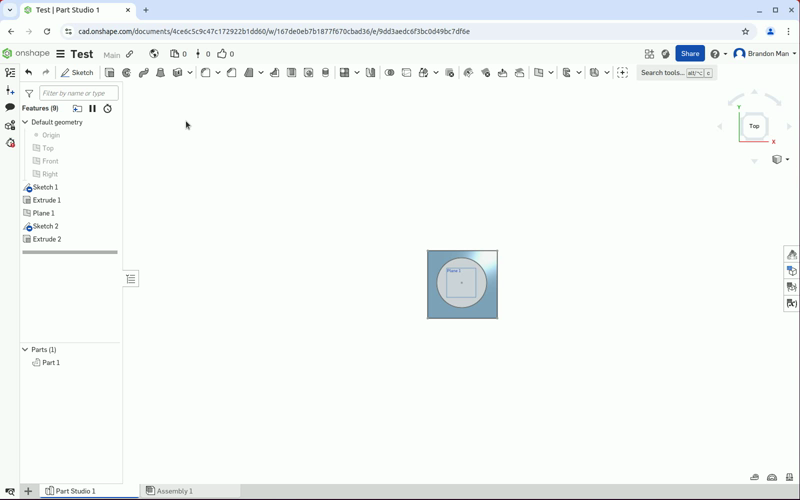
key(up, 3)
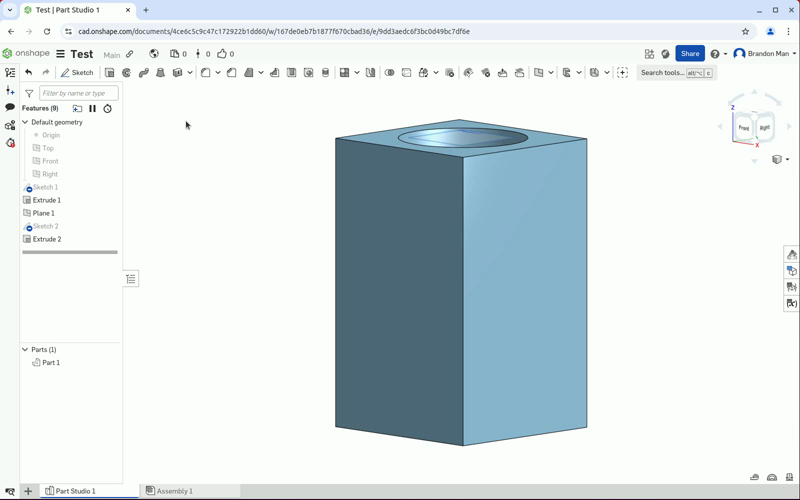
key(left, 3)
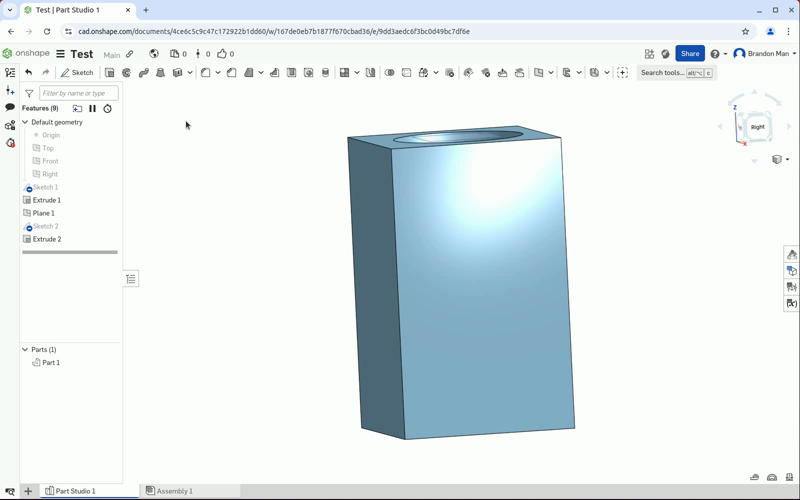
key(right, 3)
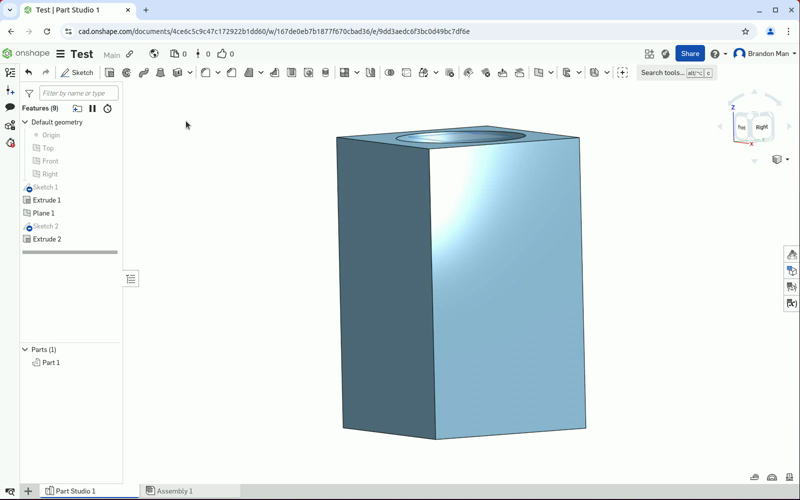
key(down, 3)
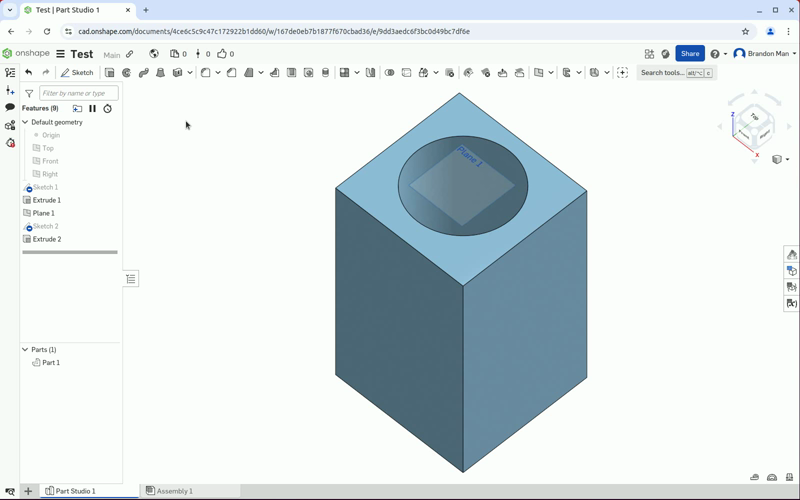
mouse_move(73, 189)
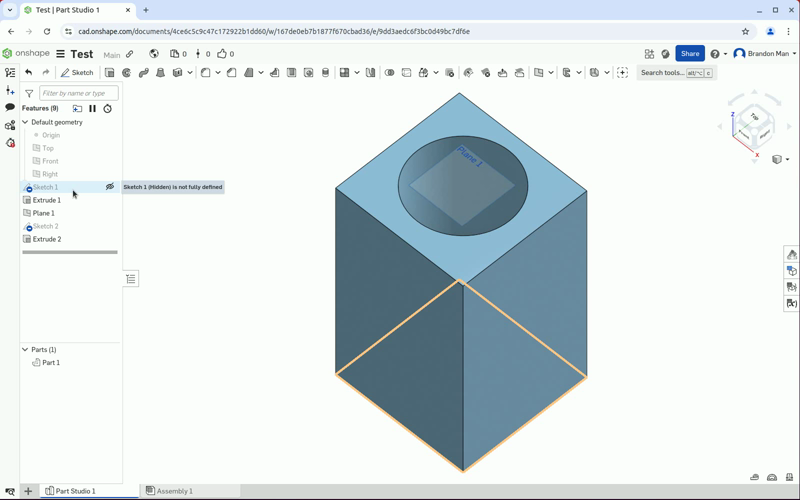
click(73, 189)